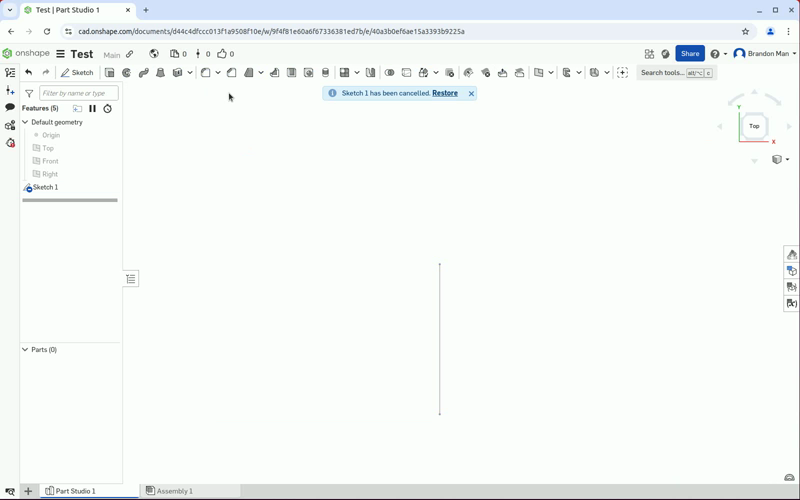
key(shift+h)
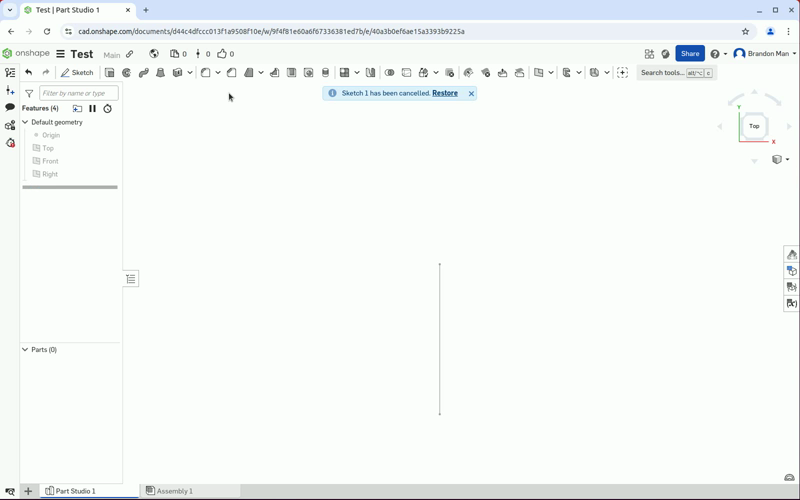
key(shift+s)
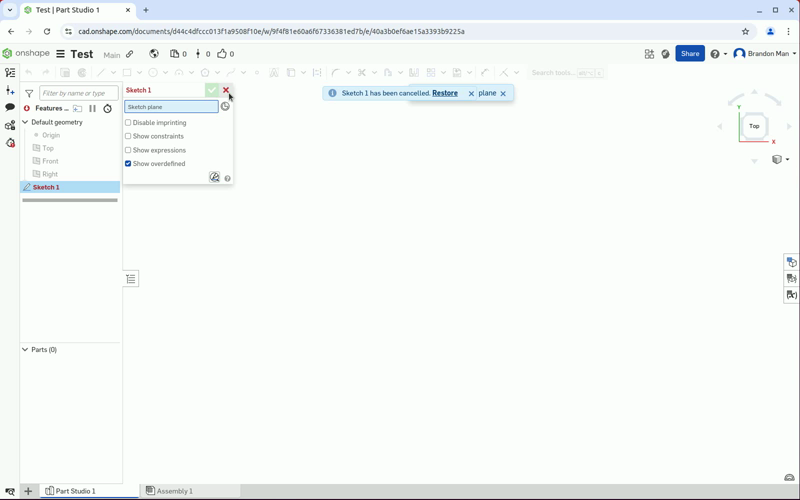
mouse_move(73, 150)
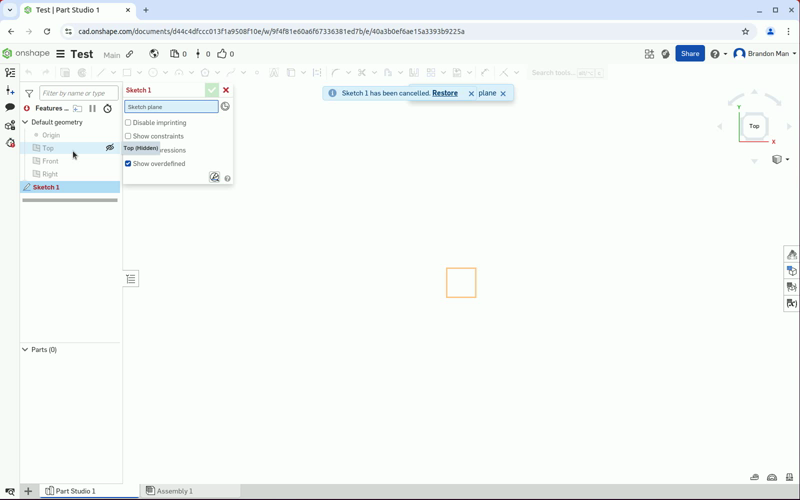
click(73, 150)
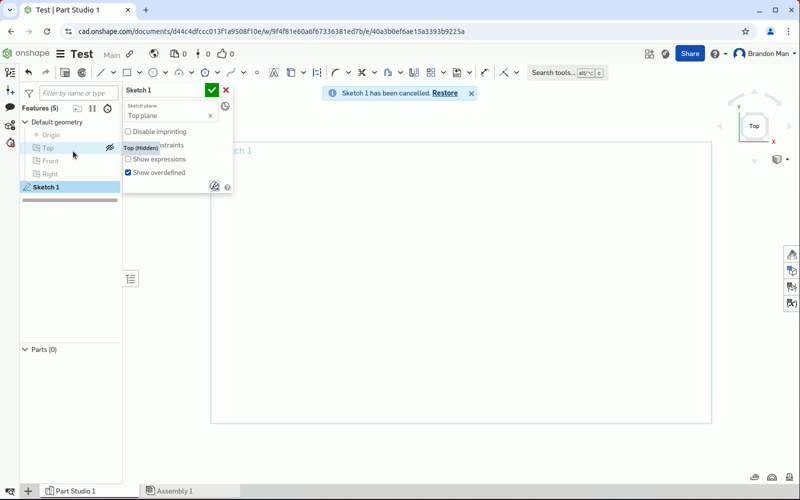
mouse_move(73, 352)
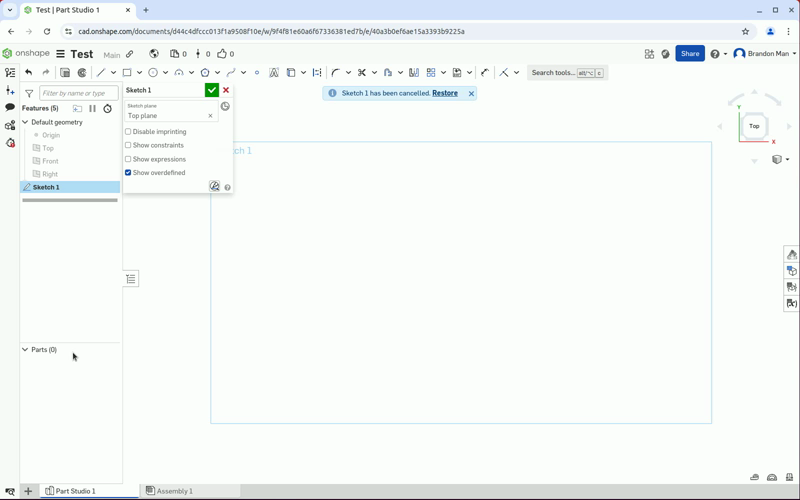
key(y)
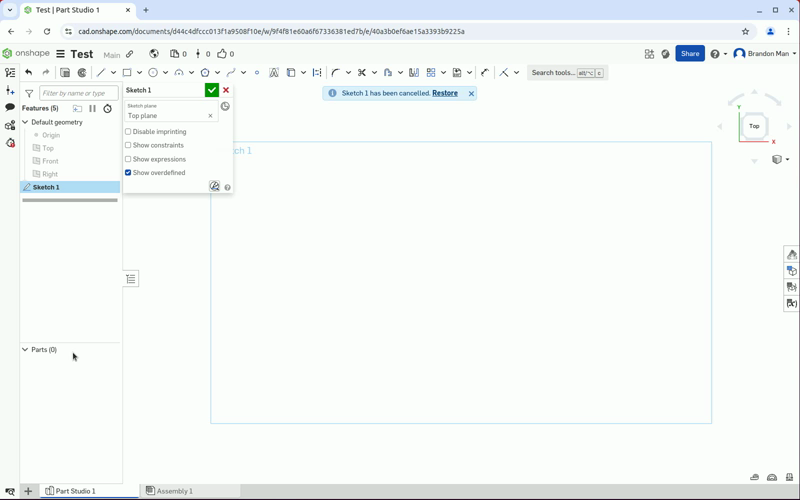
key(l)
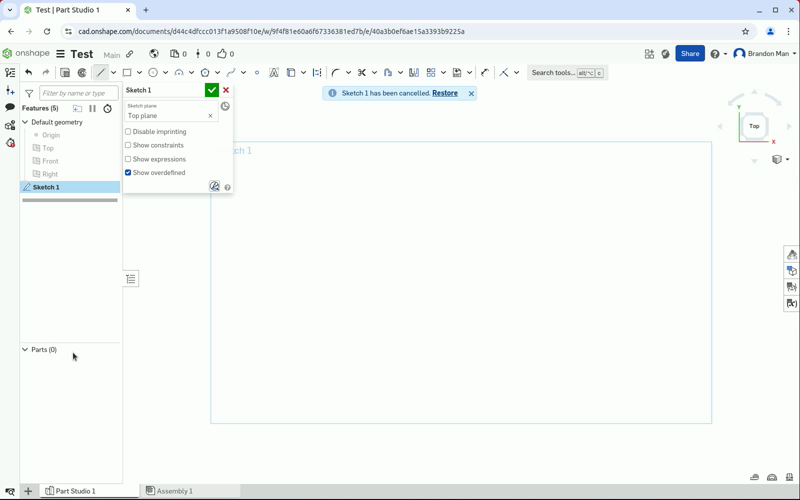
key_down(shift)
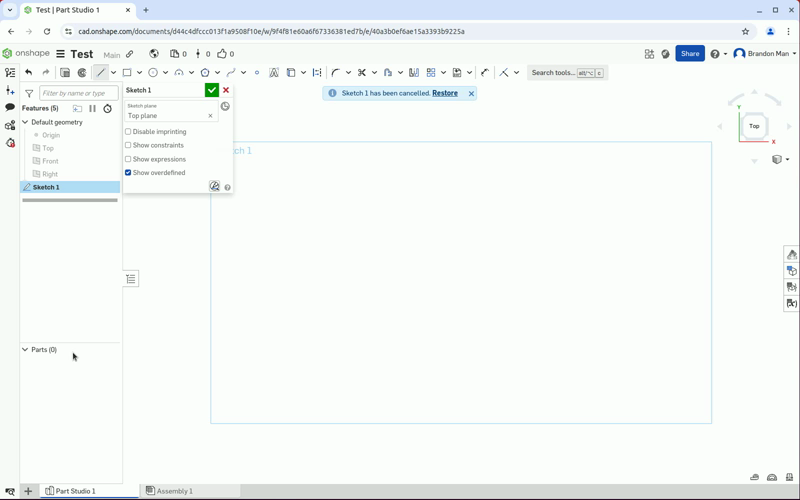
mouse_move(350, 337)
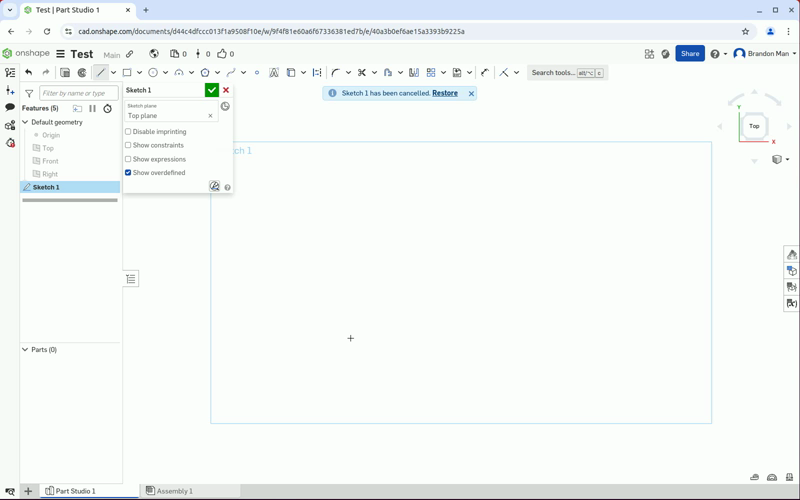
click(350, 337)
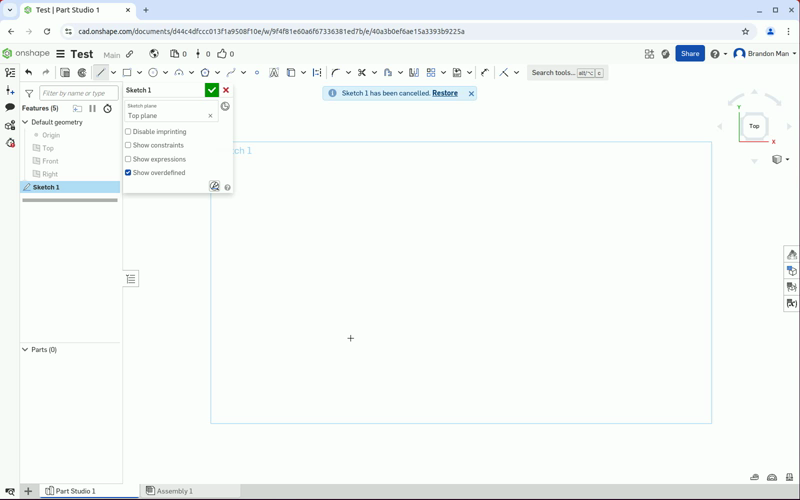
key_up(shift)
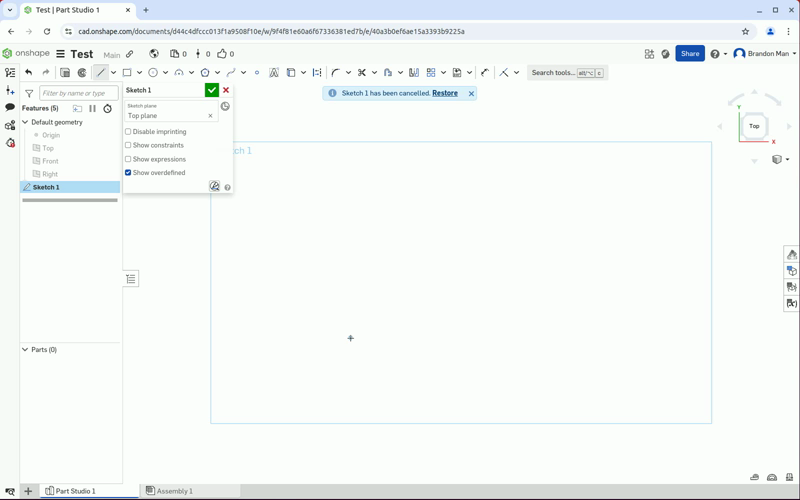
key_down(shift)
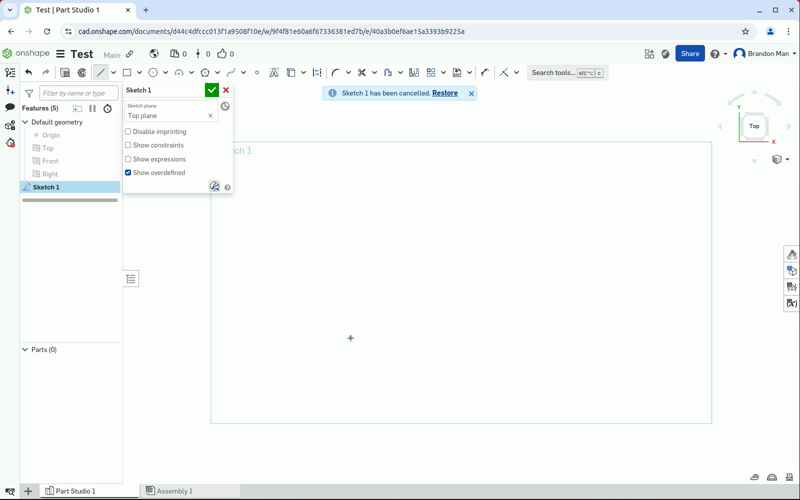
mouse_move(568, 337)
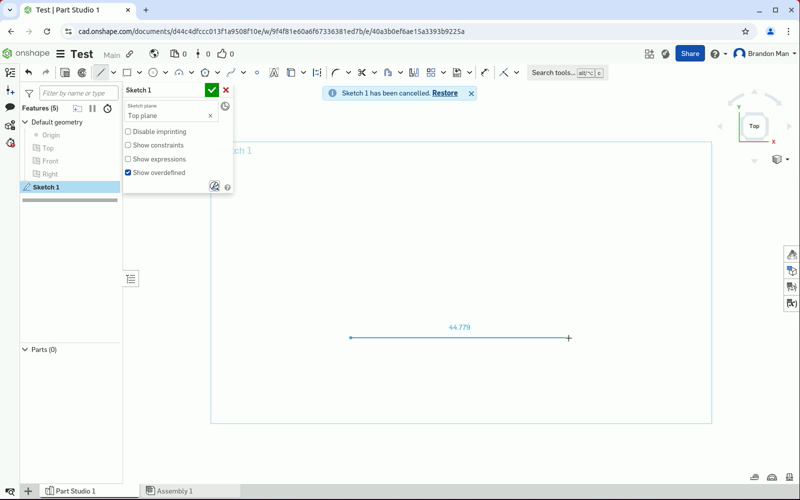
click(568, 337)
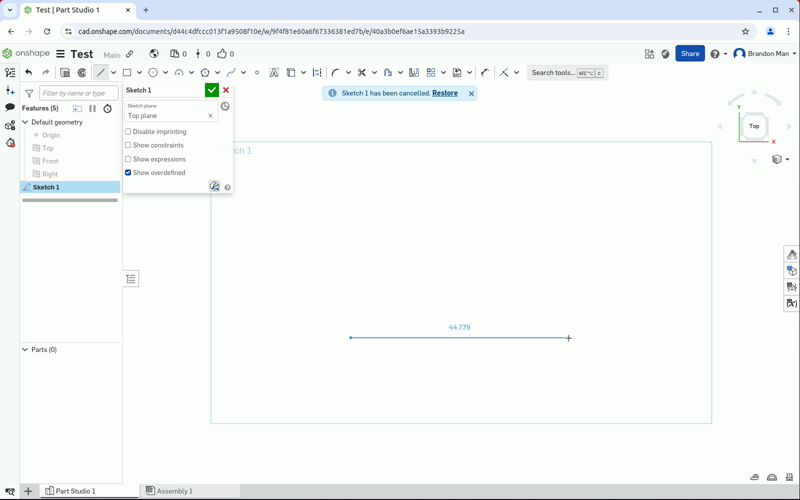
key_up(shift)
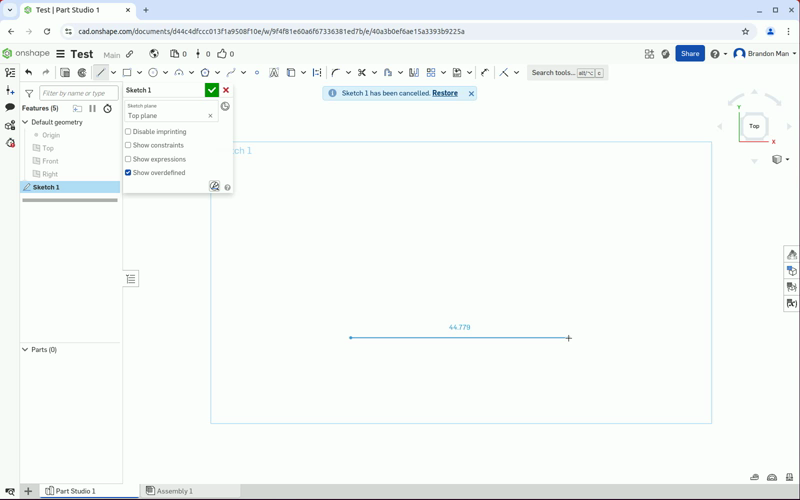
key_down(shift)
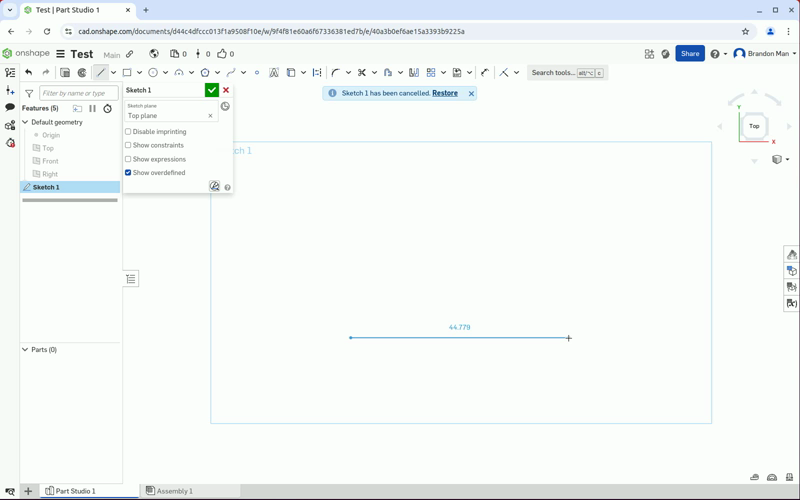
mouse_move(568, 227)
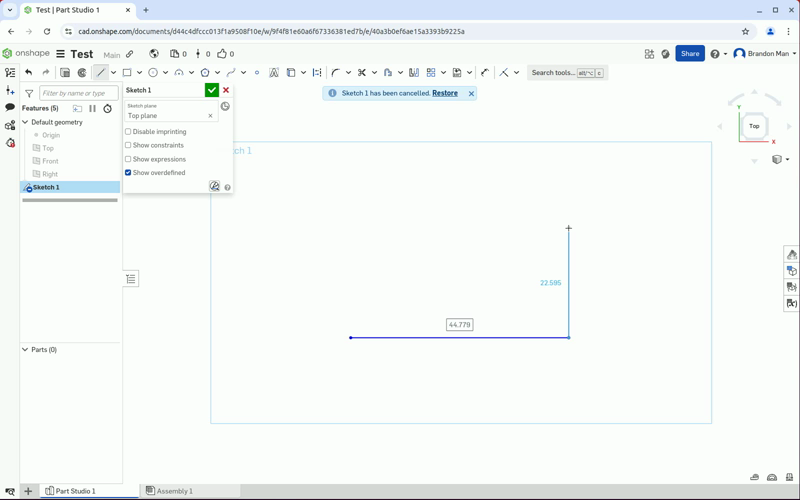
click(568, 227)
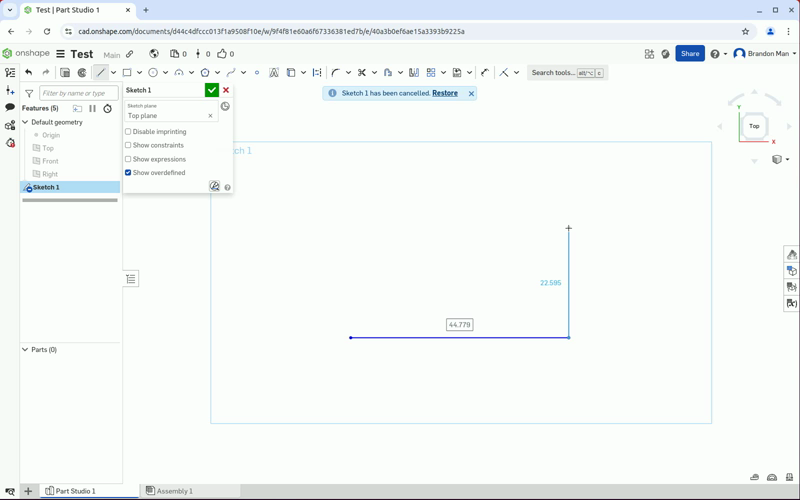
key_up(shift)
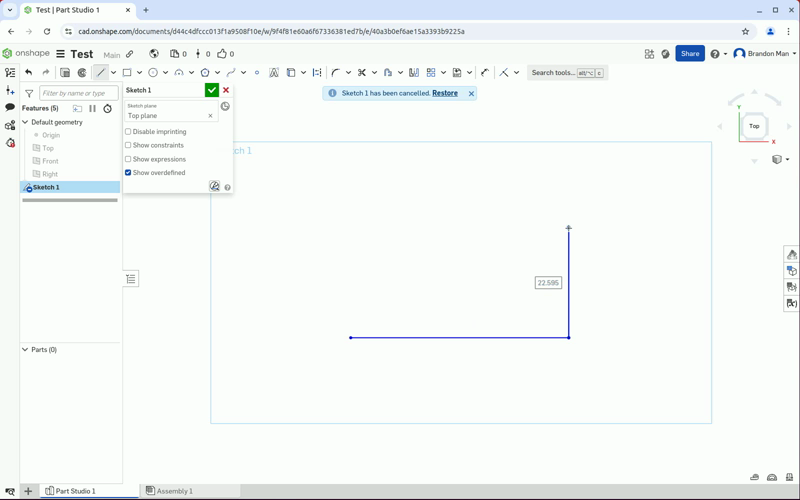
key_down(shift)
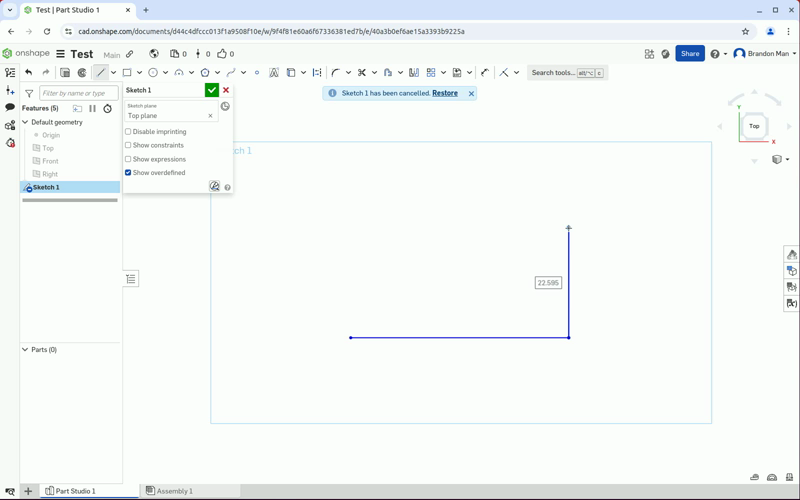
mouse_move(350, 227)
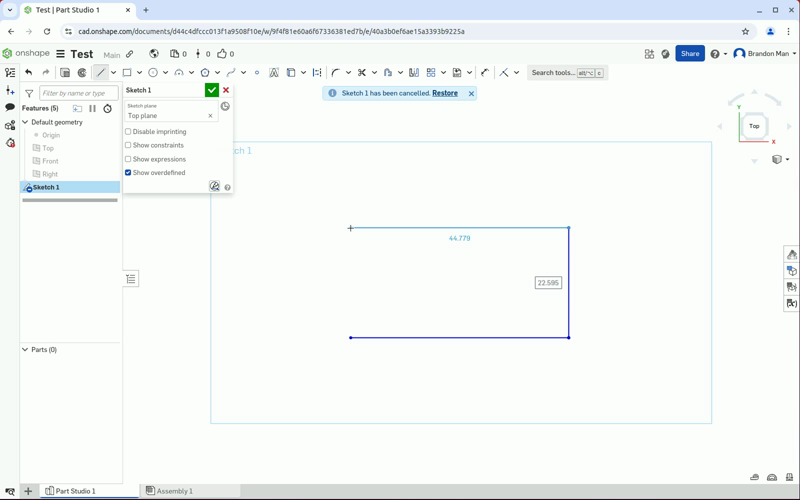
click(350, 227)
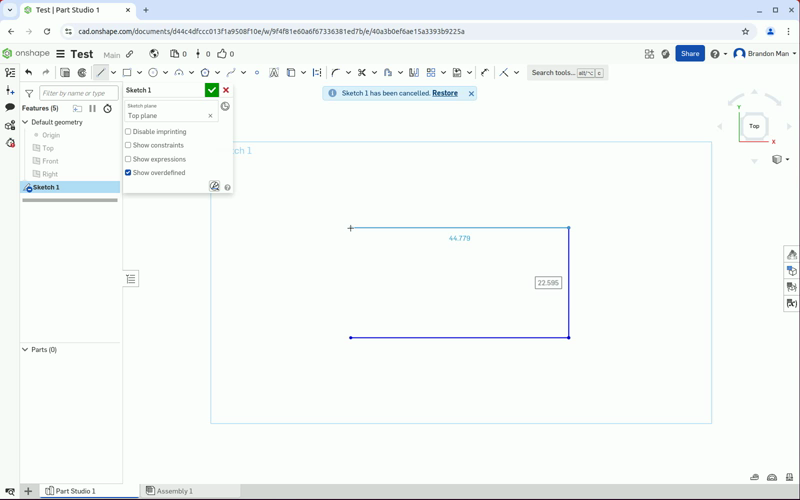
key_up(shift)
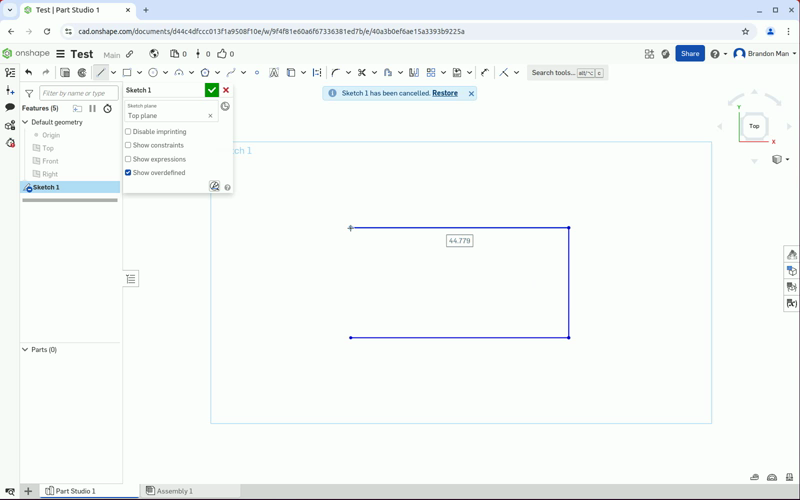
key_down(shift)
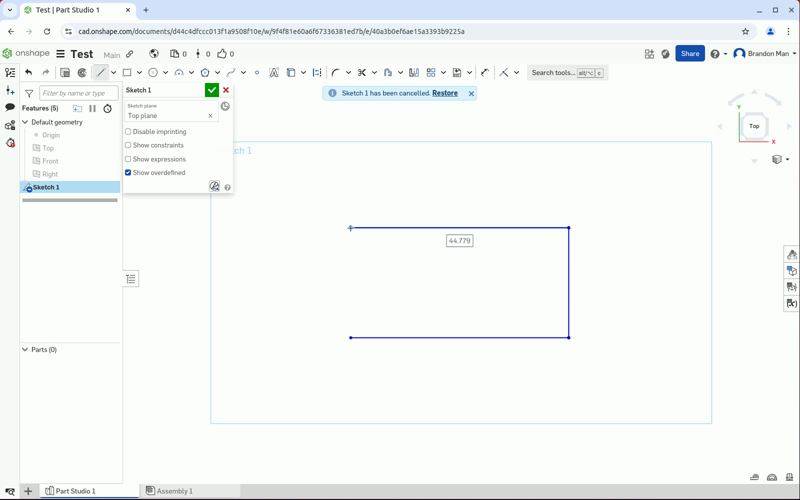
mouse_move(350, 337)
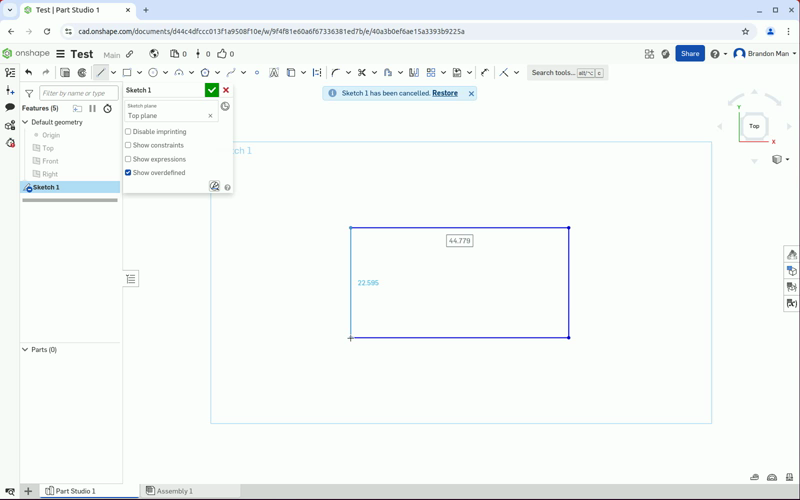
key_up(shift)
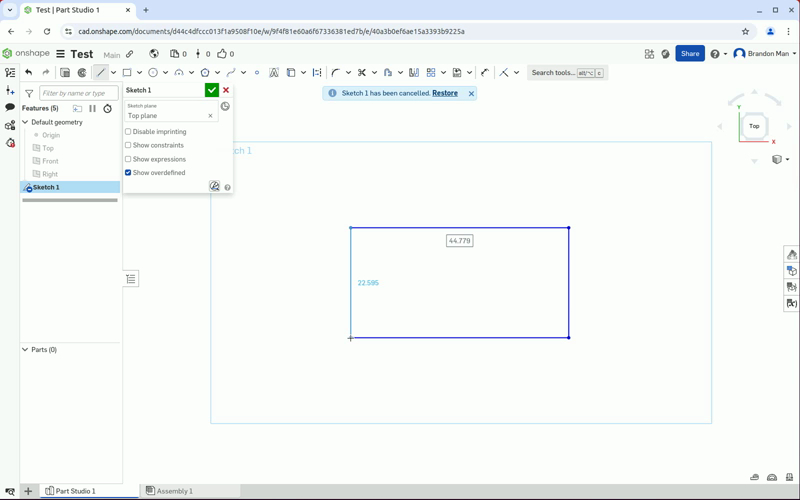
click(350, 337)
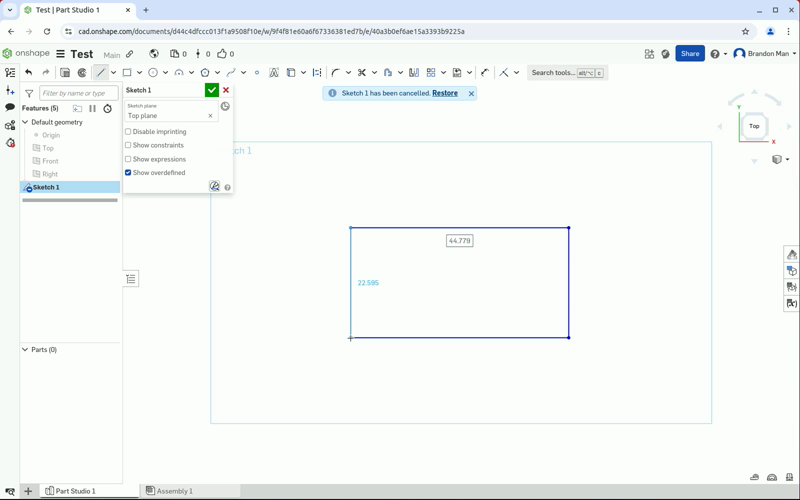
key(esc)
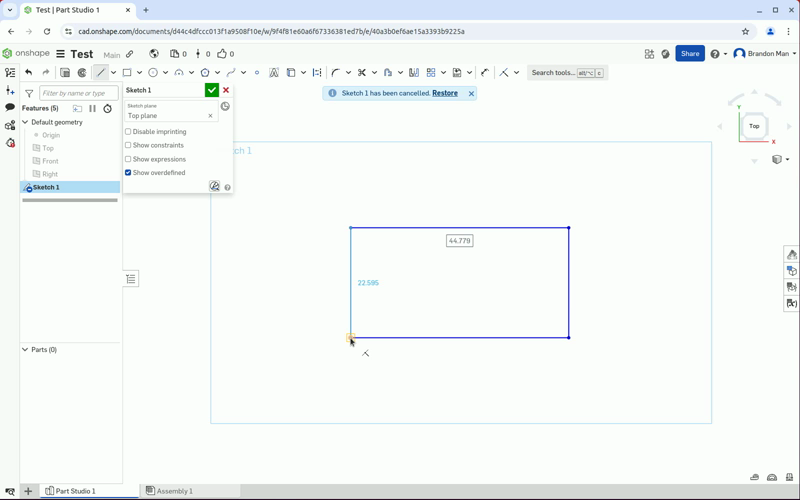
mouse_move(536, 288)
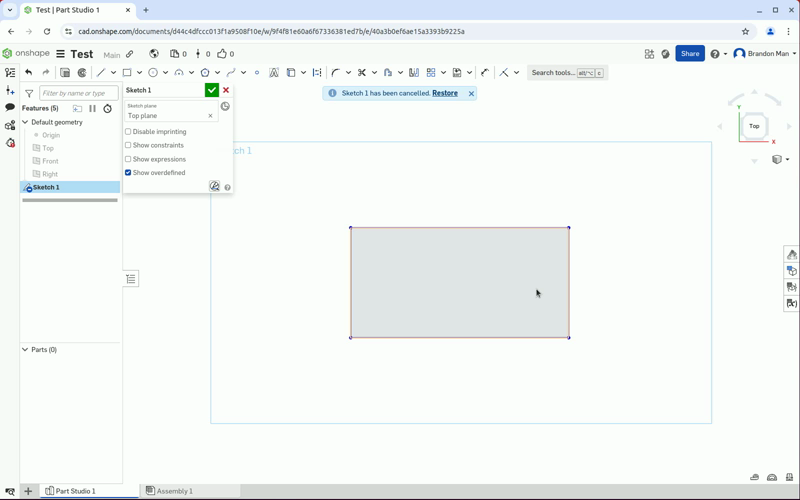
click(536, 288)
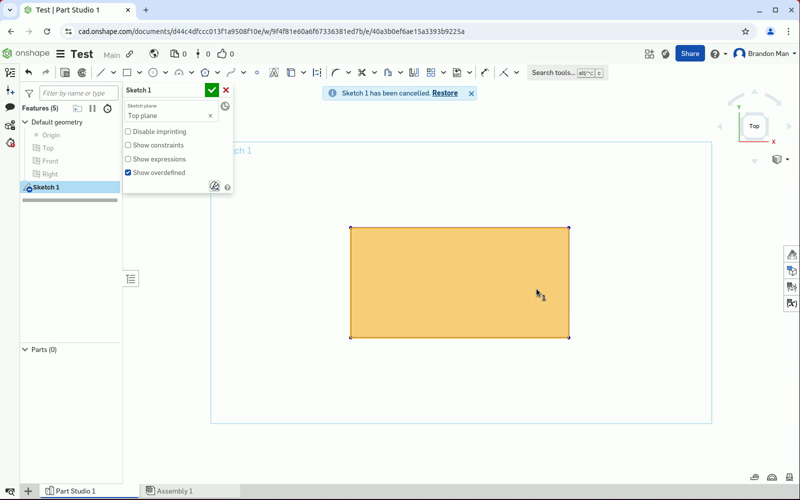
mouse_move(73, 352)
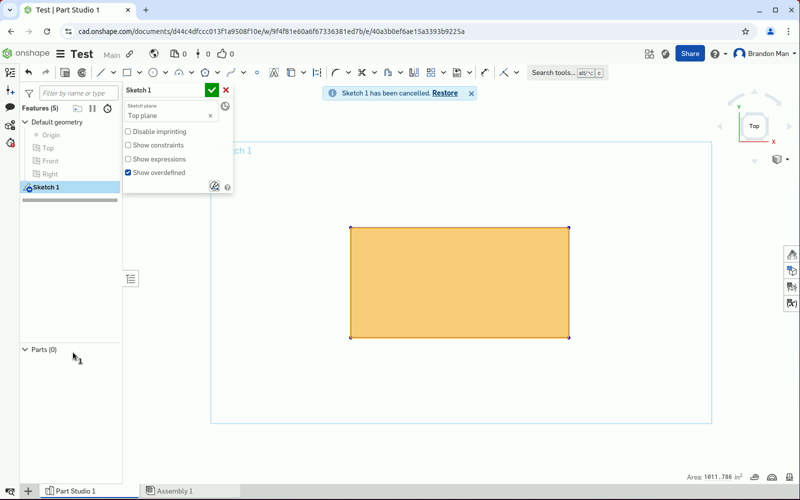
key(shift+y)
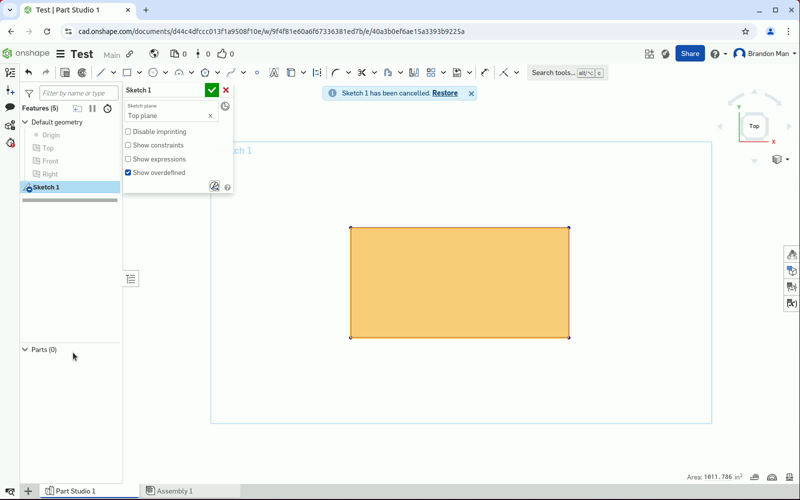
key(shift+e)
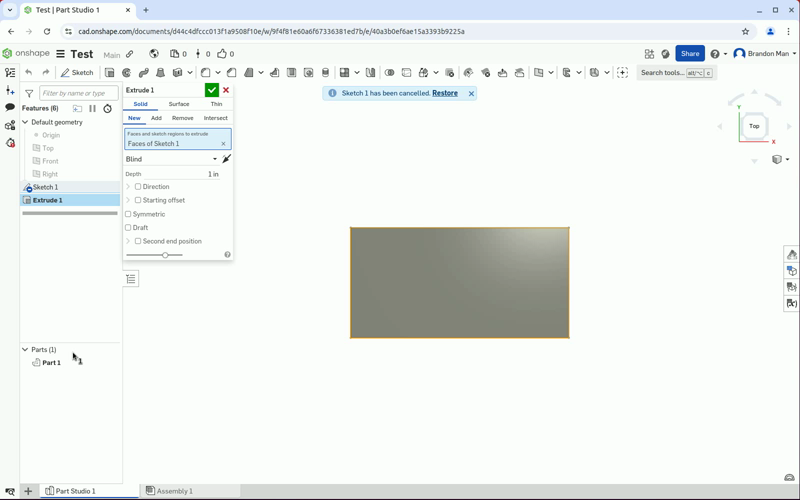
mouse_move(143, 106)
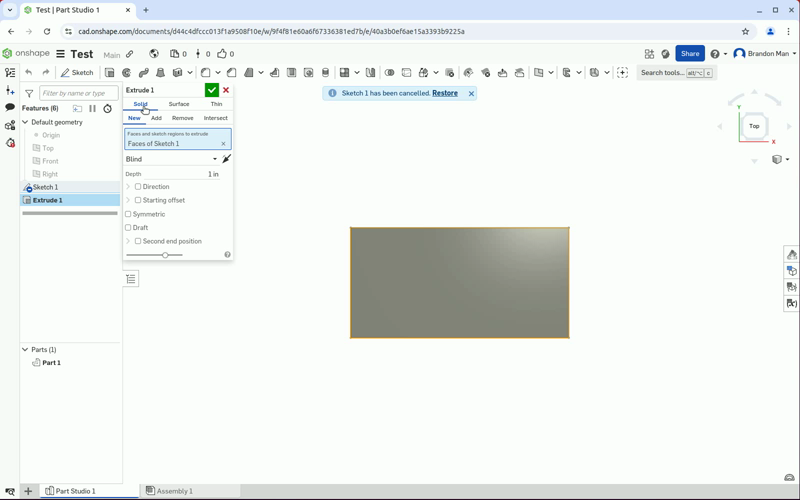
click(143, 106)
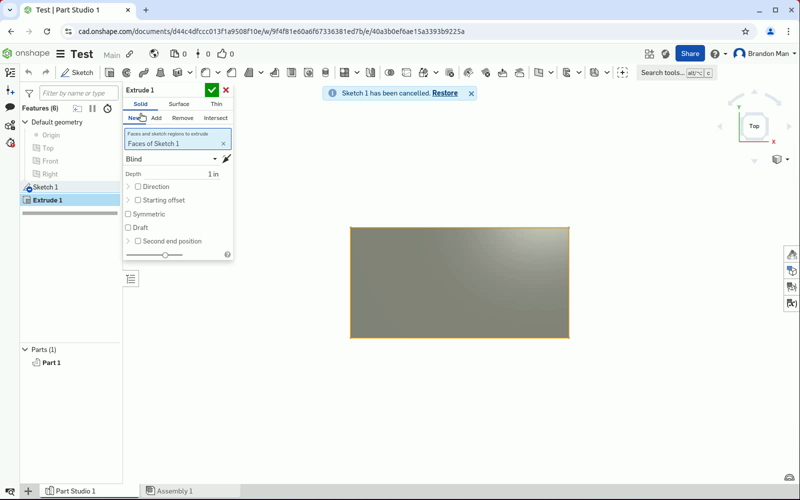
mouse_move(137, 120)
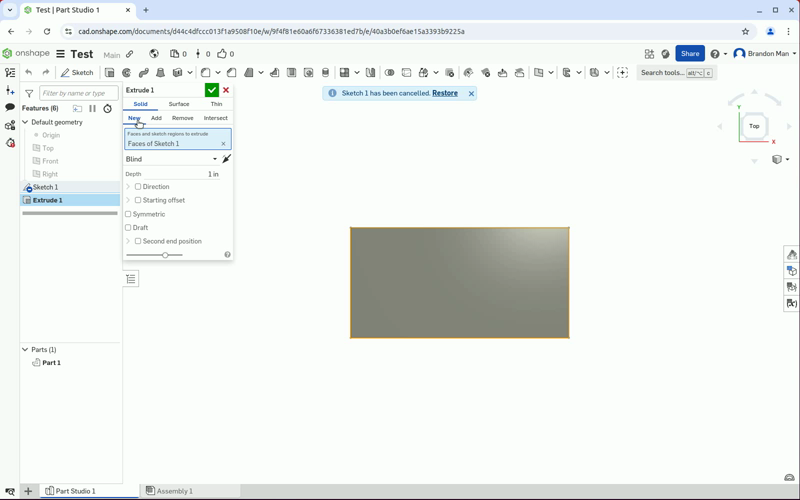
click(137, 120)
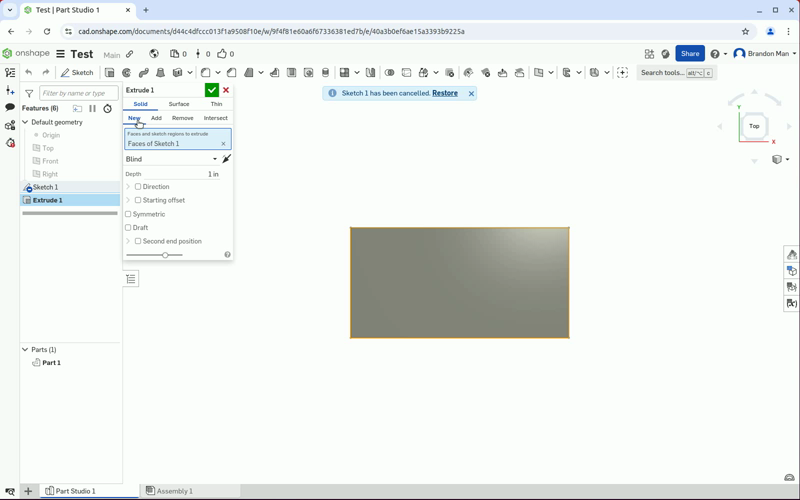
key(tab, 4)
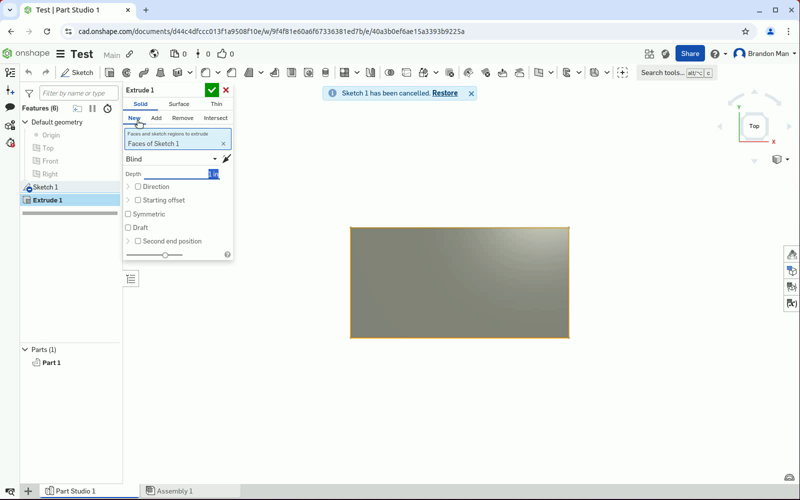
text(22.627)
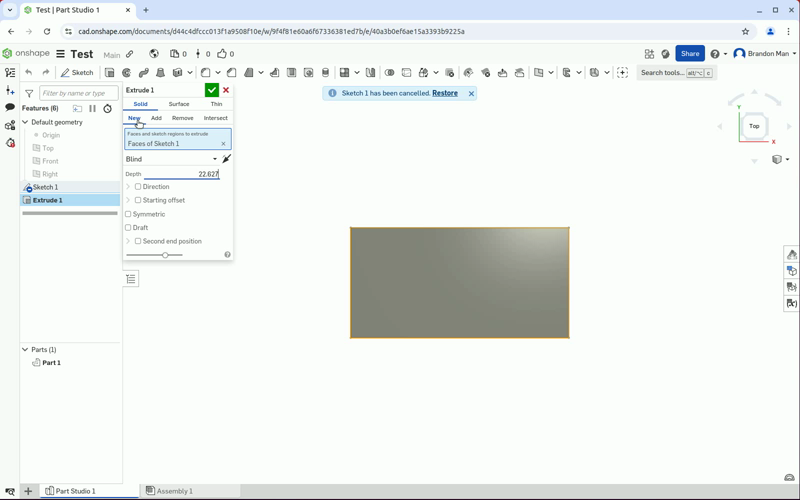
key(enter)
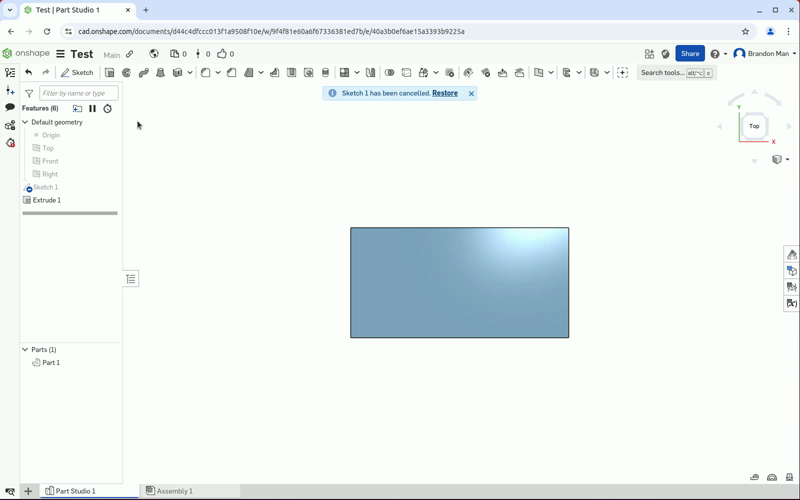
key(shift+h)
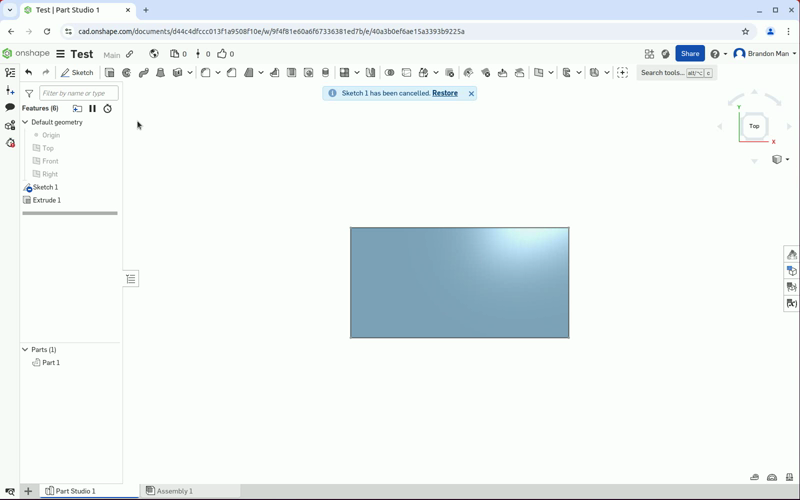
key(shift+h)
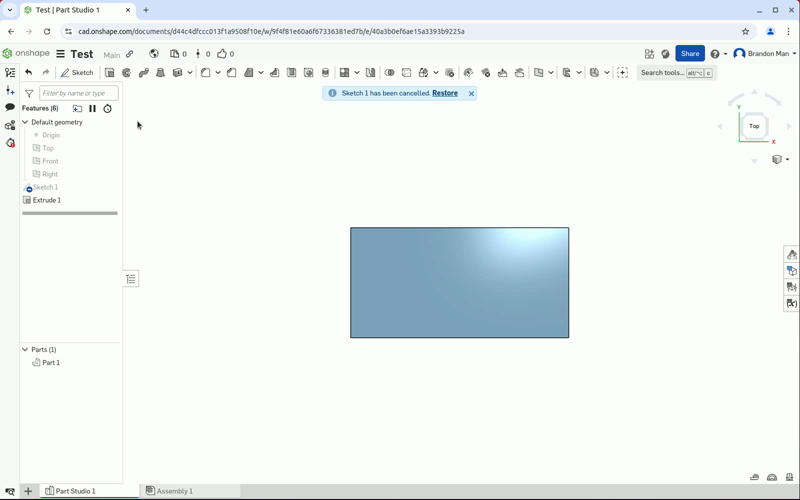
mouse_move(73, 189)
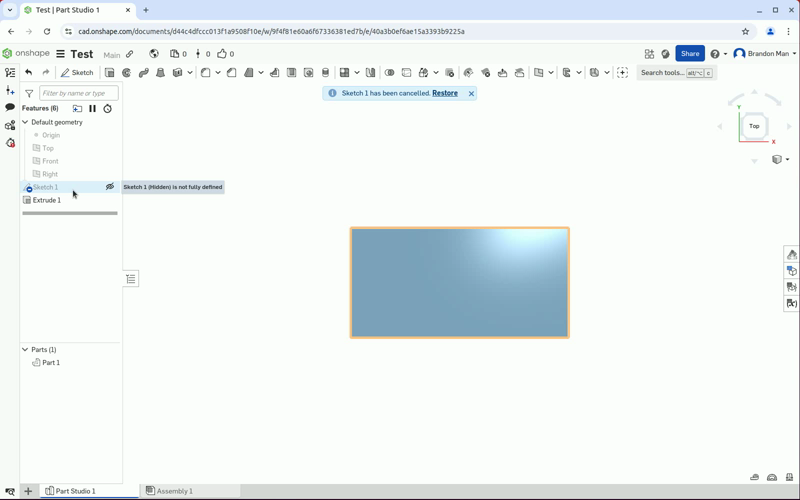
click(73, 189)
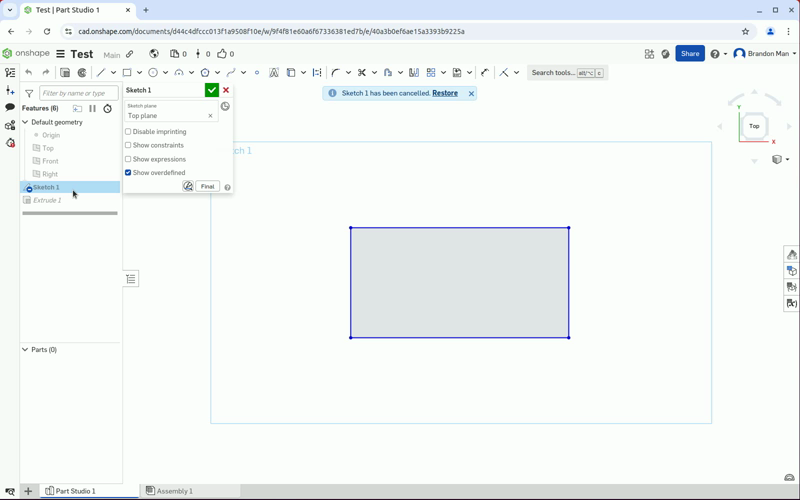
mouse_move(229, 92)
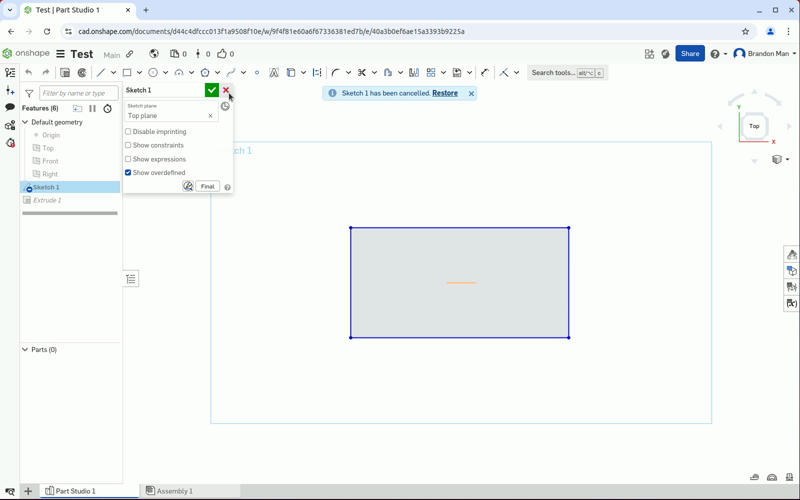
click(229, 92)
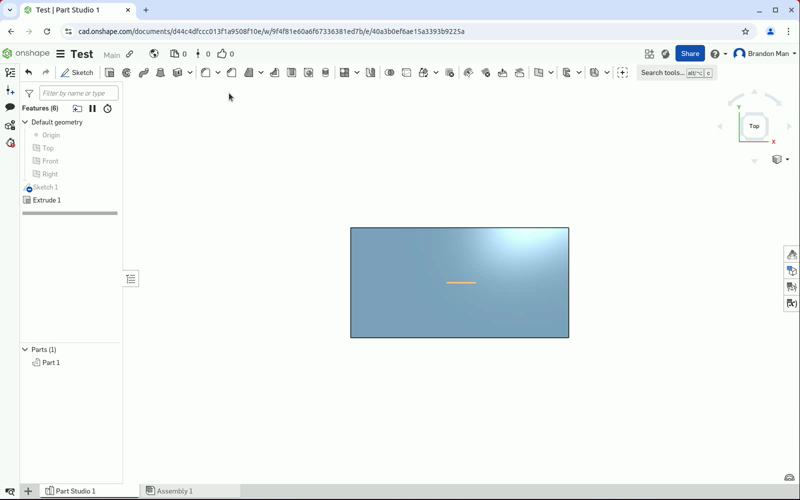
mouse_move(73, 352)
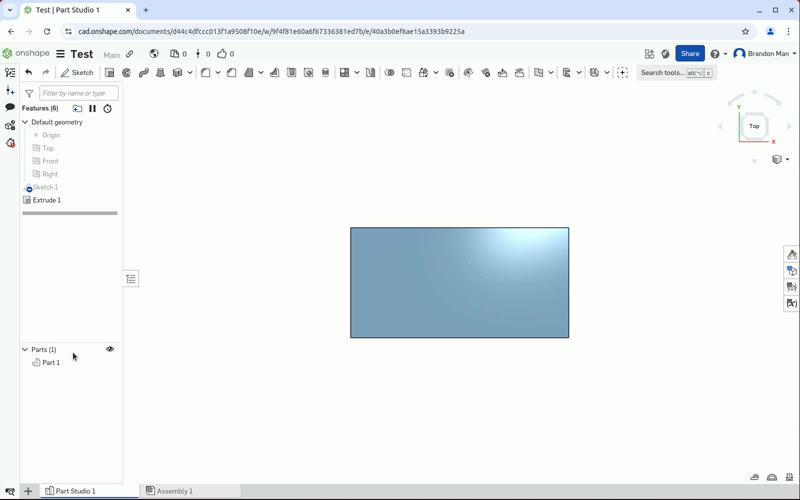
key(y)
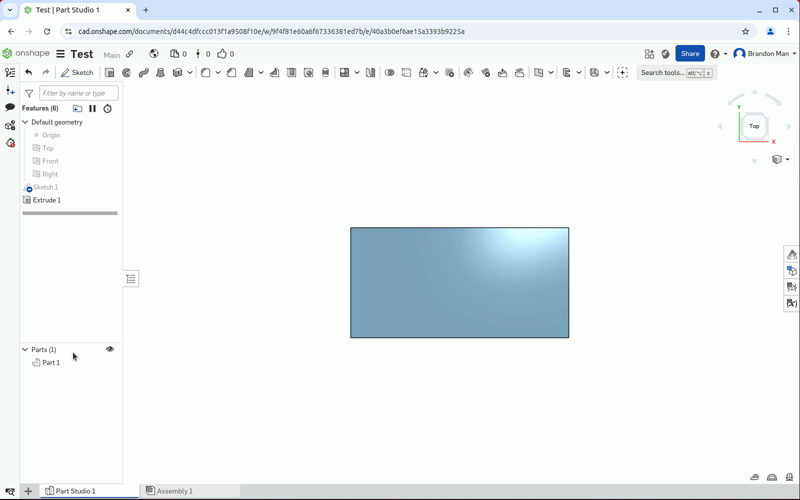
key(shift+p)
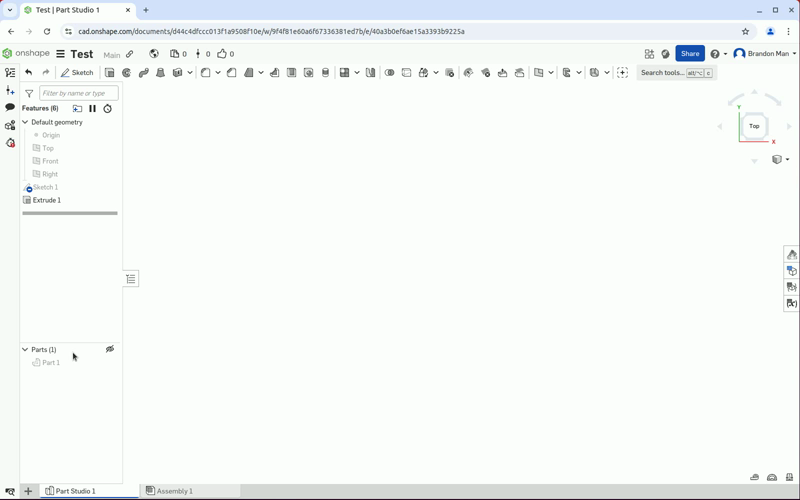
key(space)
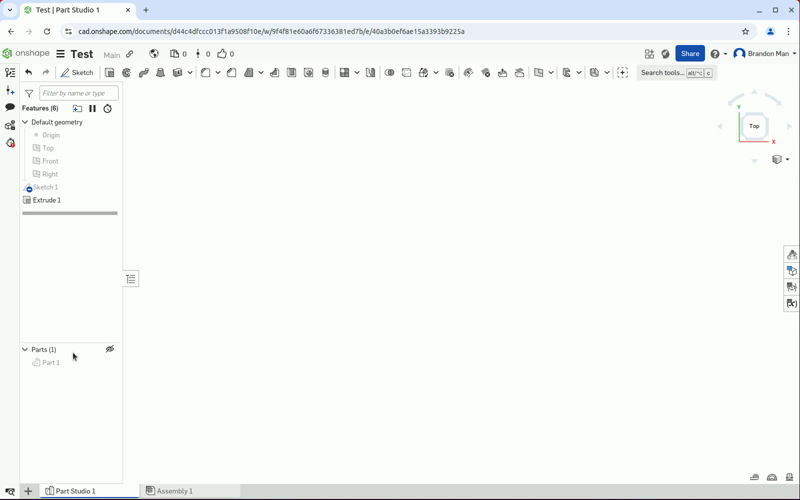
key_down(shift)
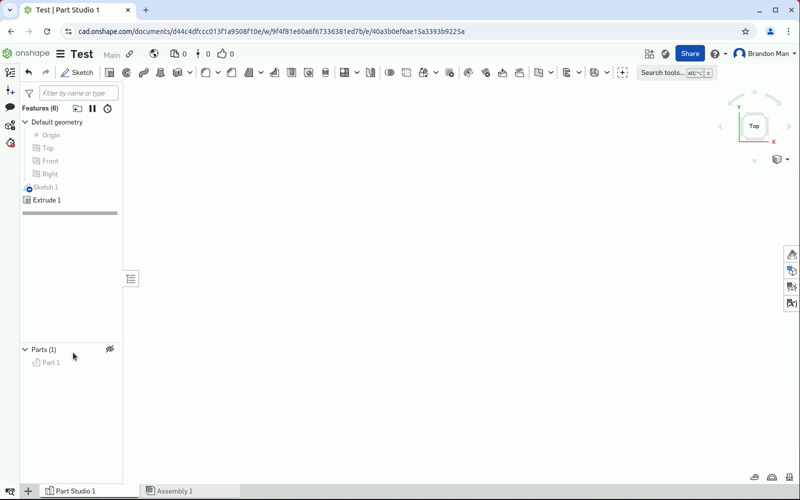
key(up)
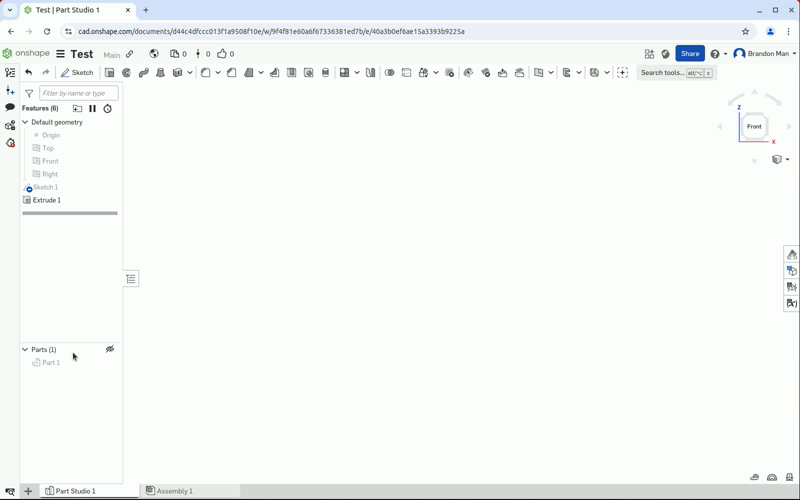
key_up(shift)
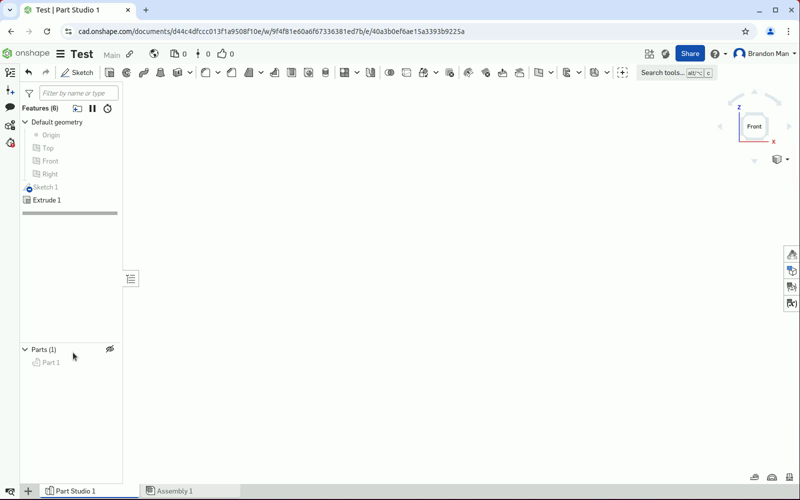
mouse_move(73, 352)
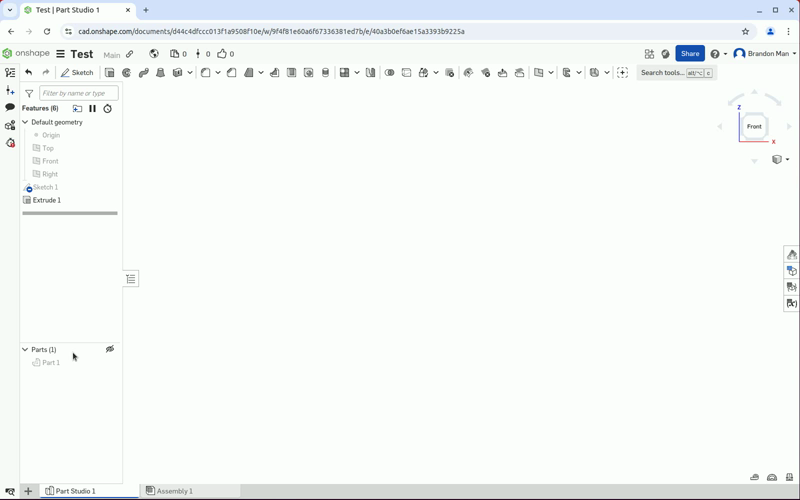
key(shift+y)
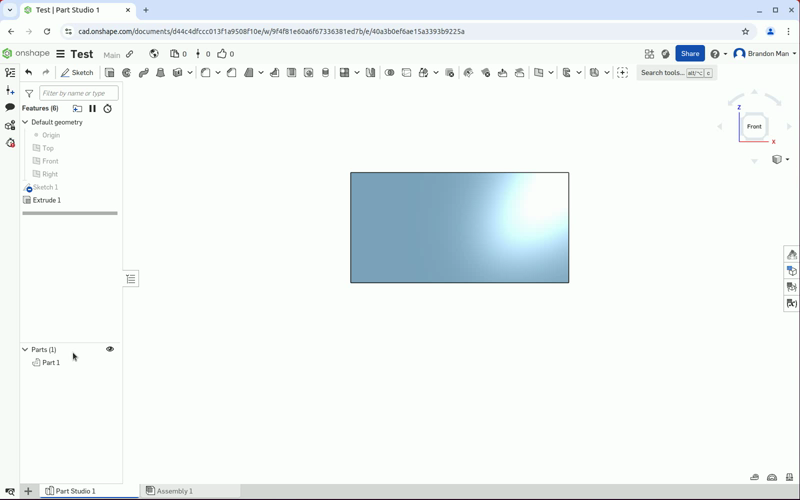
mouse_move(541, 75)
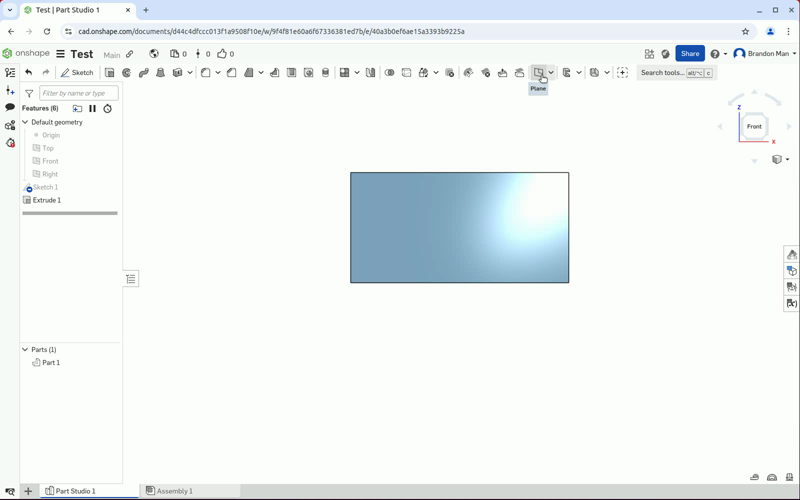
click(541, 75)
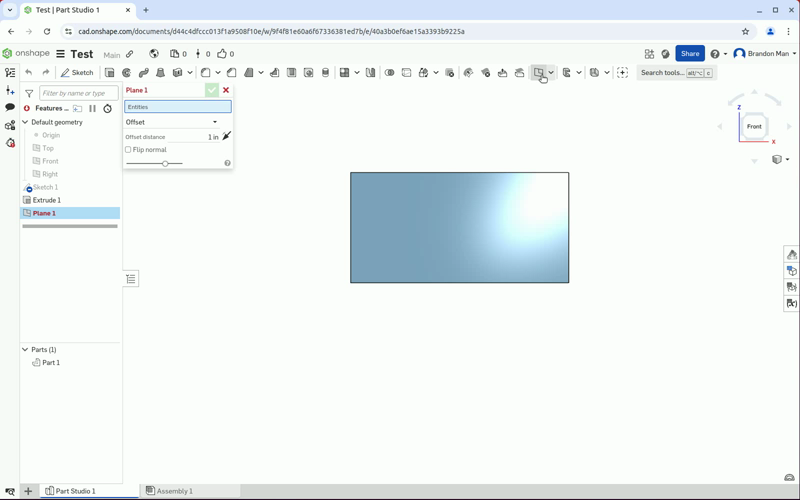
mouse_move(73, 163)
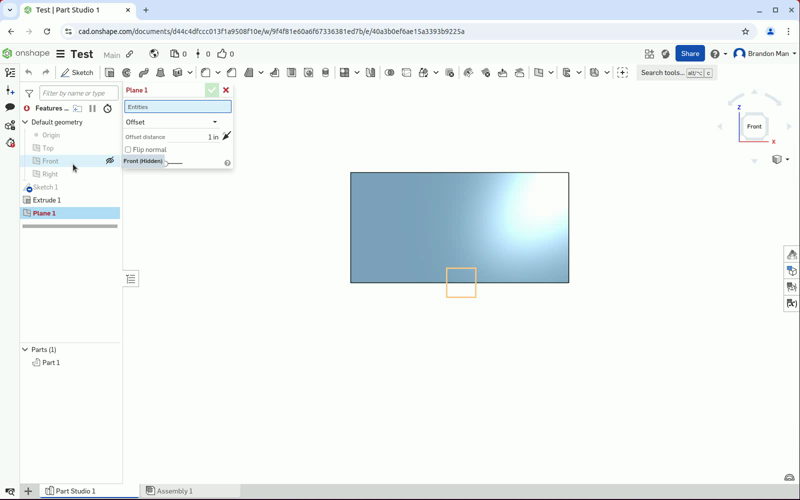
click(73, 163)
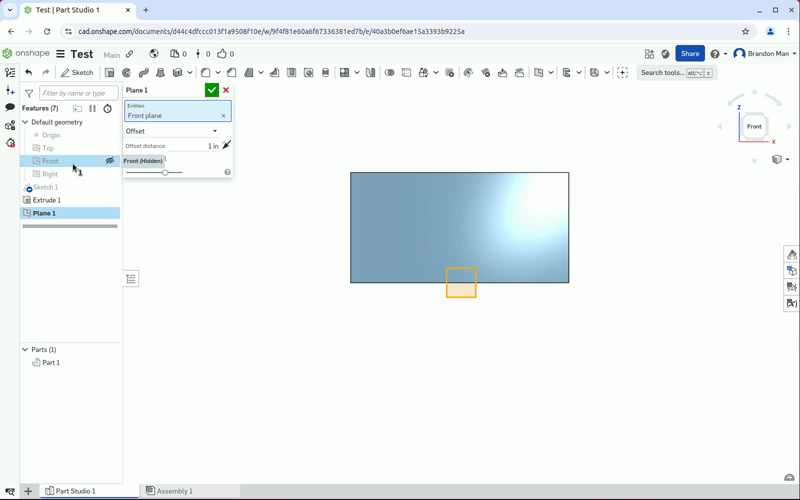
key(tab, 2)
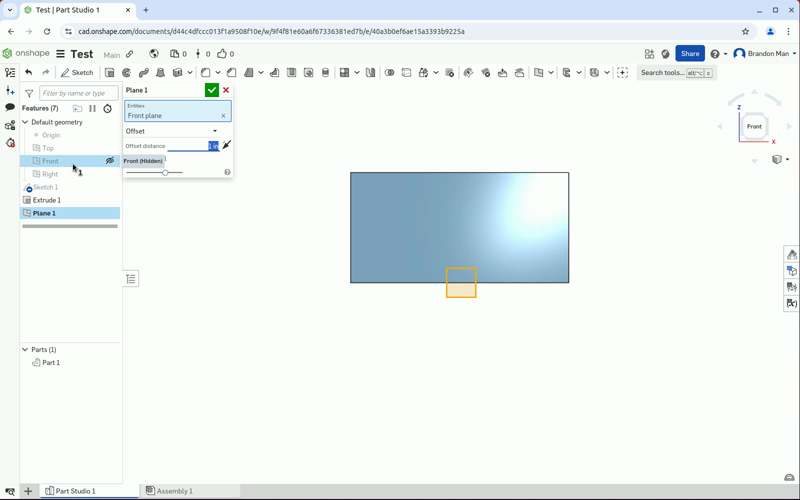
text(11.308)
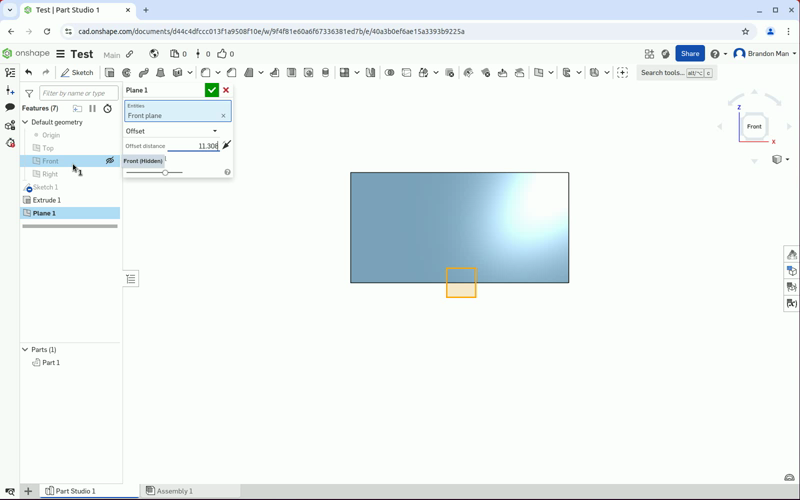
key(enter, 2)
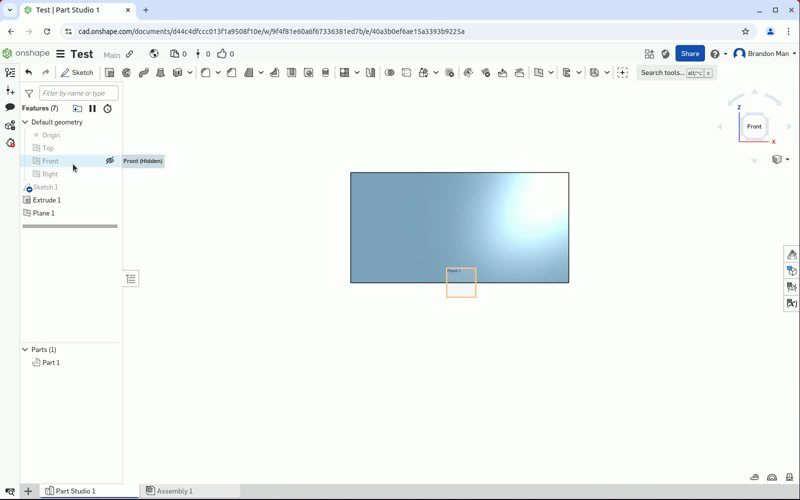
key(shift+s)
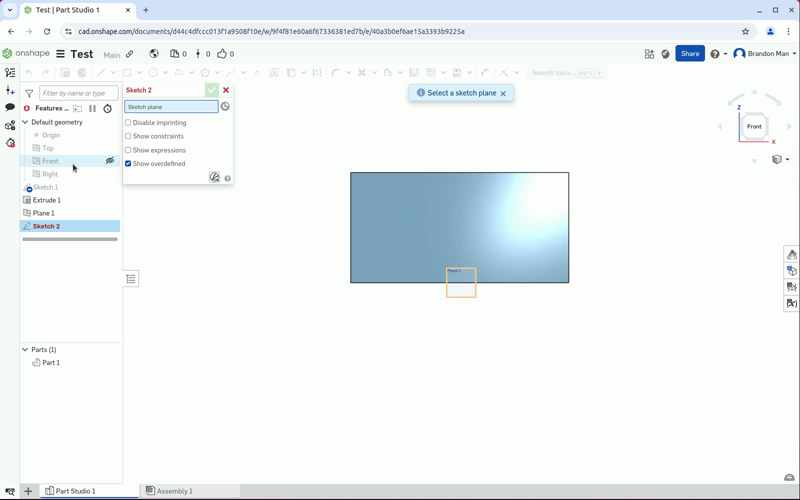
mouse_move(73, 215)
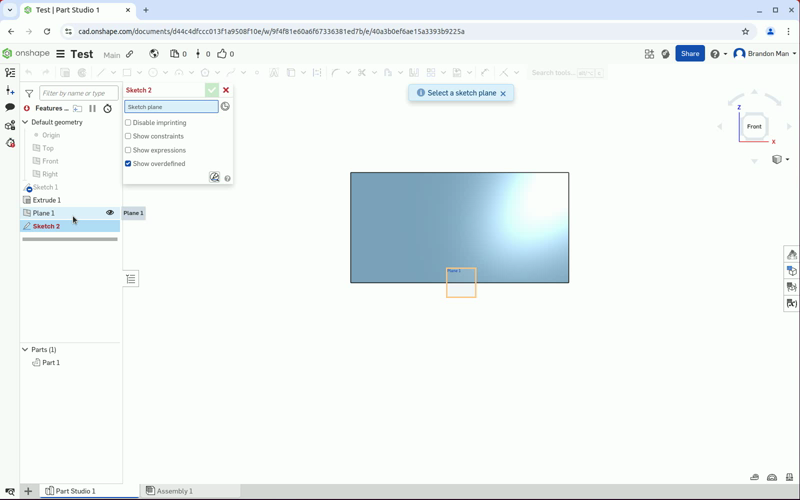
click(73, 215)
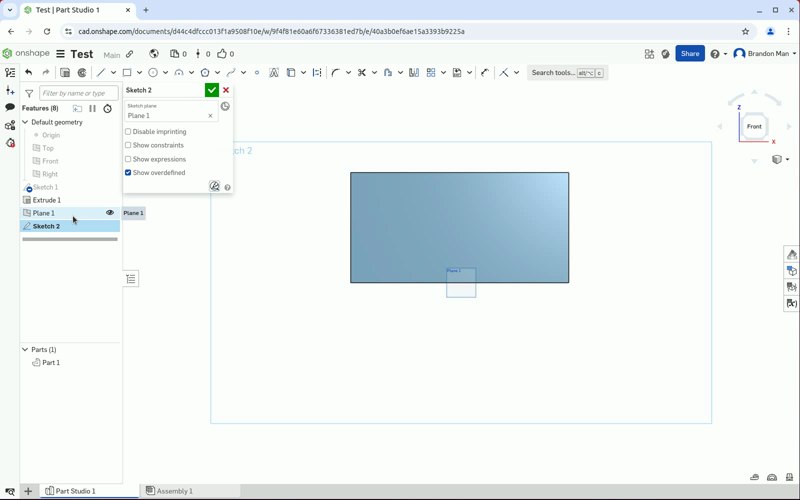
mouse_move(73, 352)
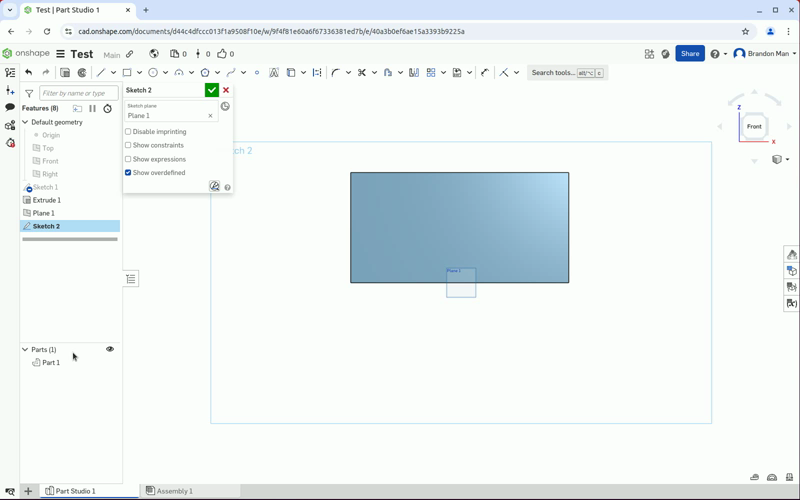
key(y)
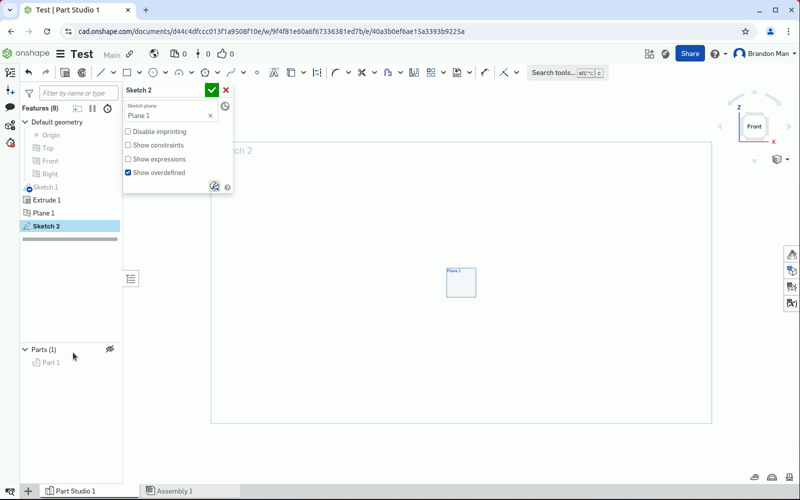
key(l)
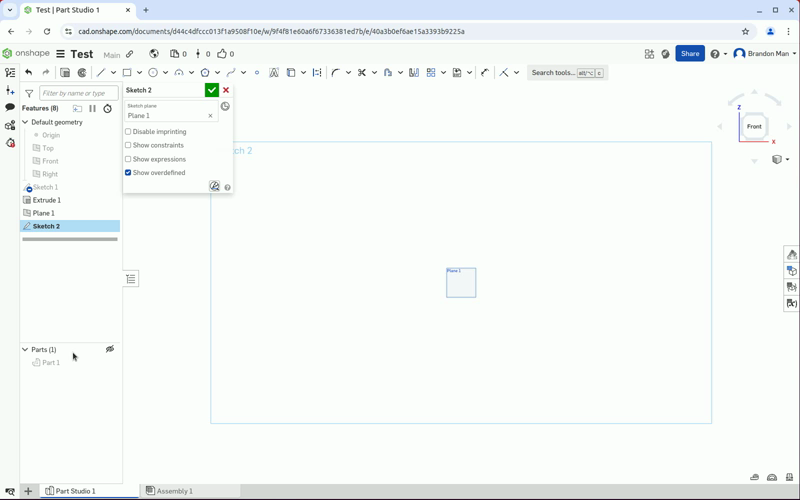
key_down(shift)
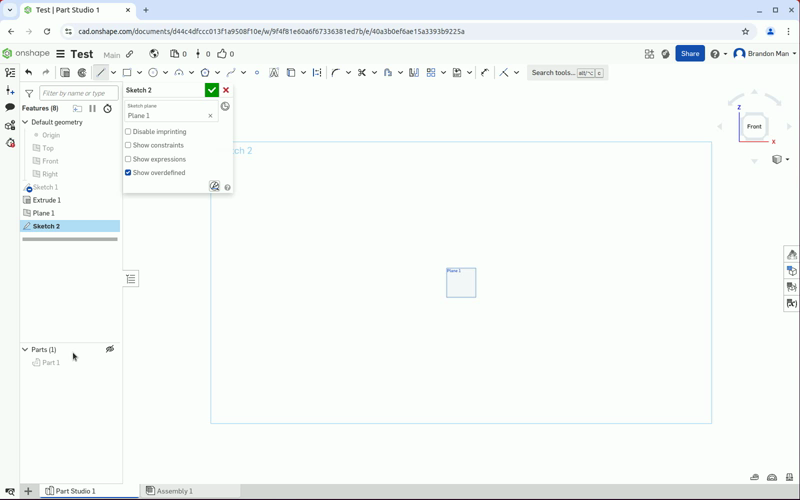
mouse_move(350, 193)
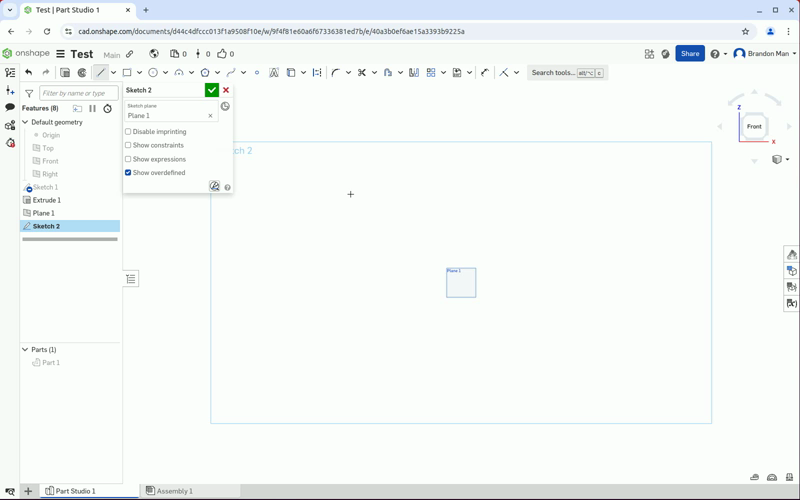
click(350, 193)
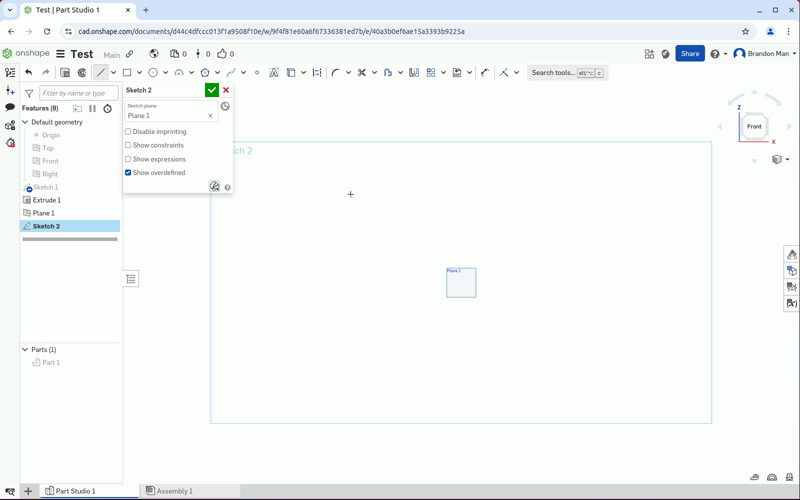
key_up(shift)
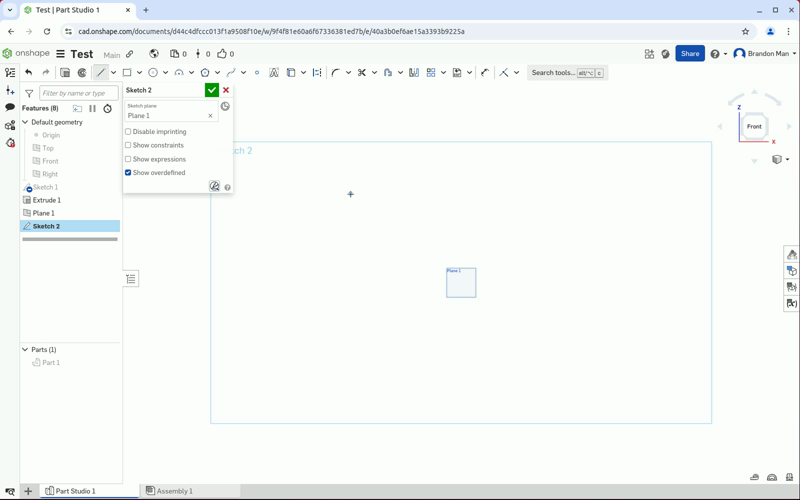
key_down(shift)
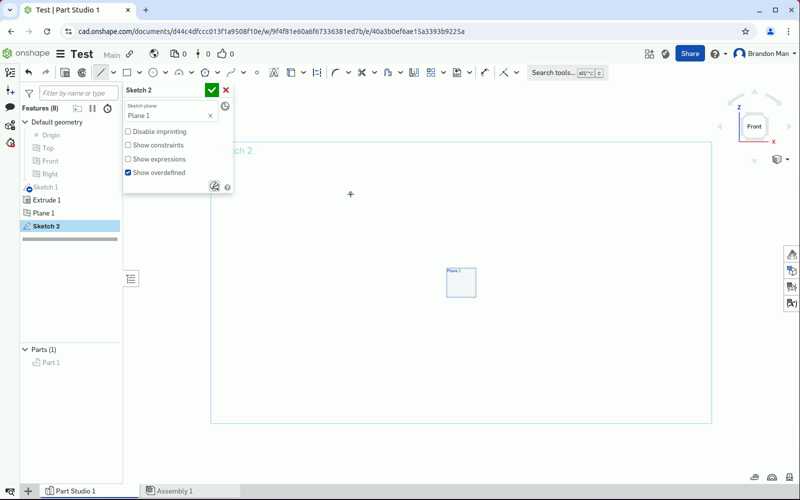
mouse_move(568, 193)
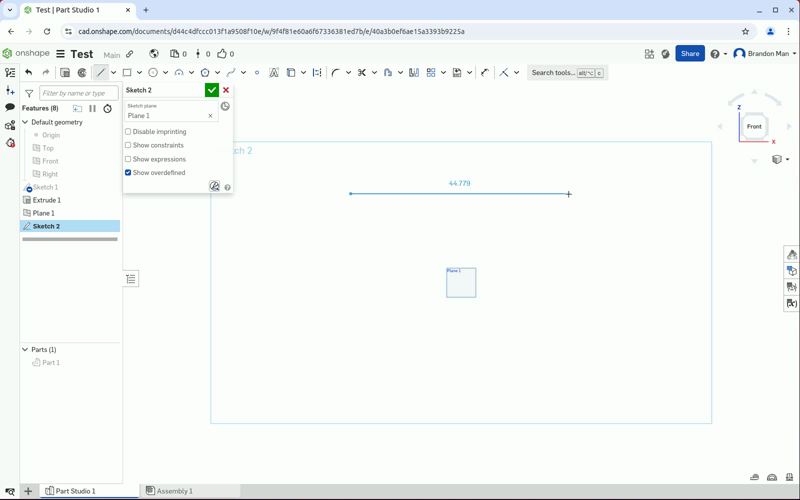
click(568, 193)
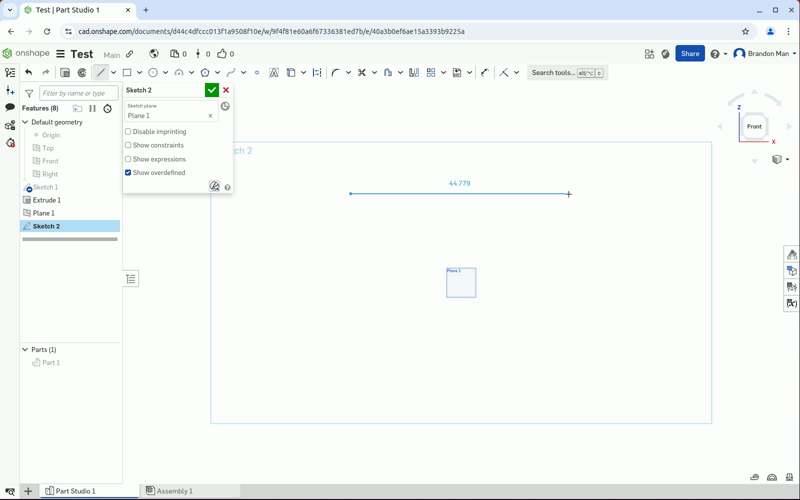
key_up(shift)
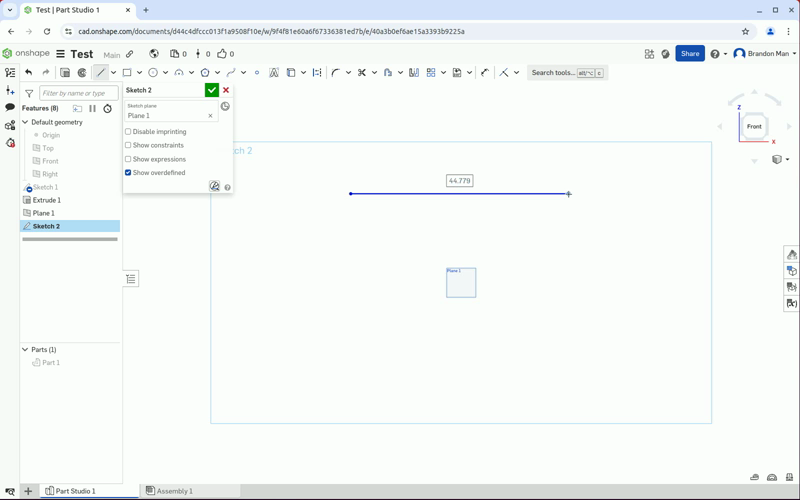
key_down(shift)
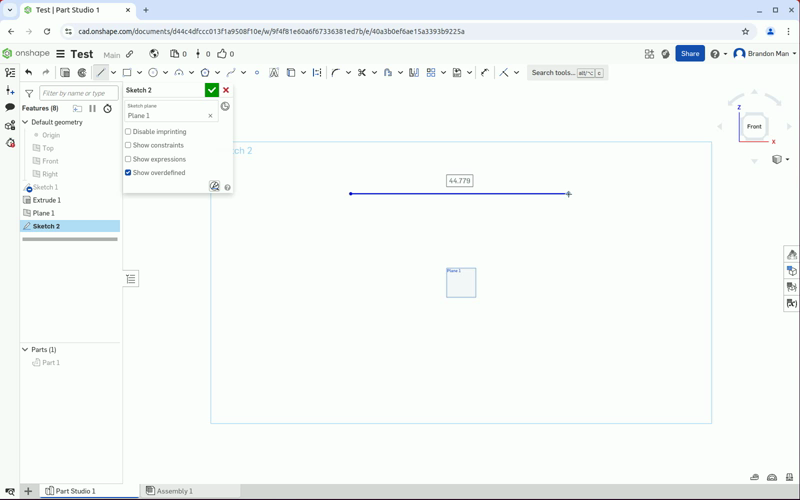
mouse_move(589, 193)
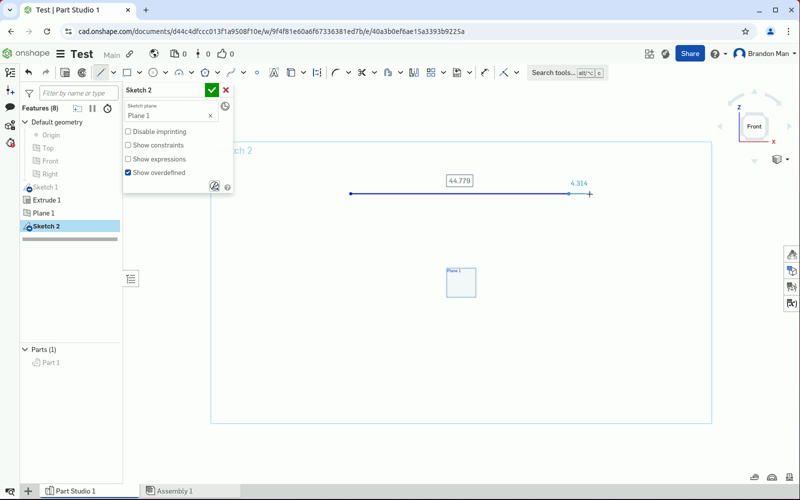
mouse_move(568, 180)
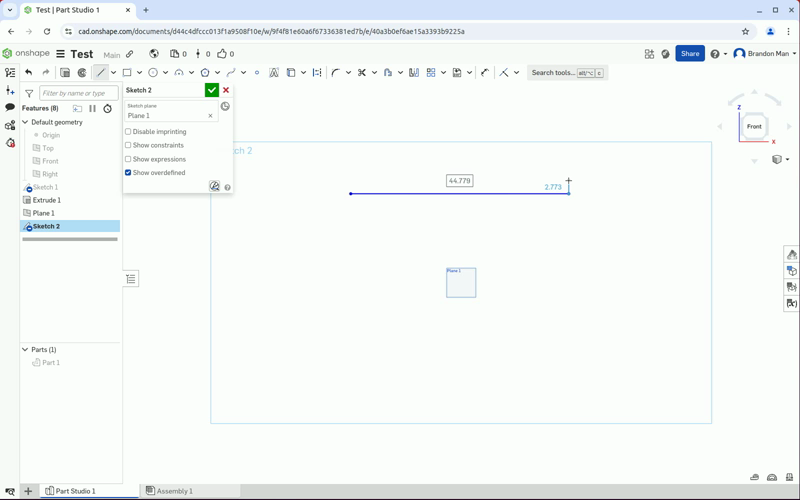
click(568, 180)
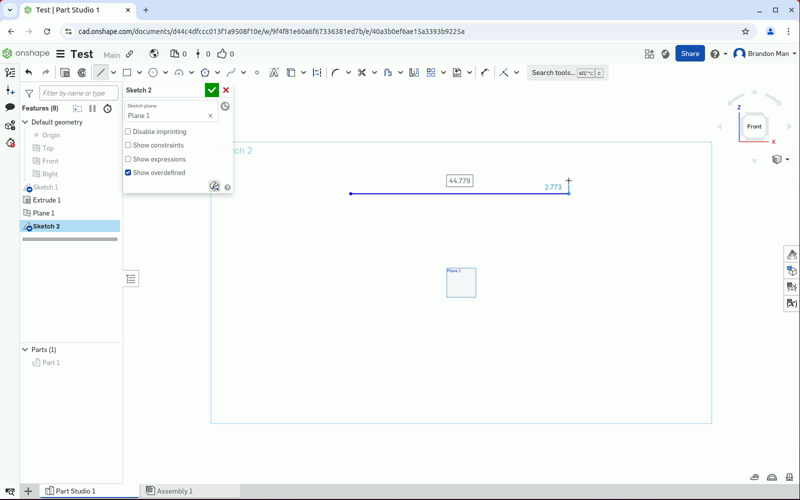
key_up(shift)
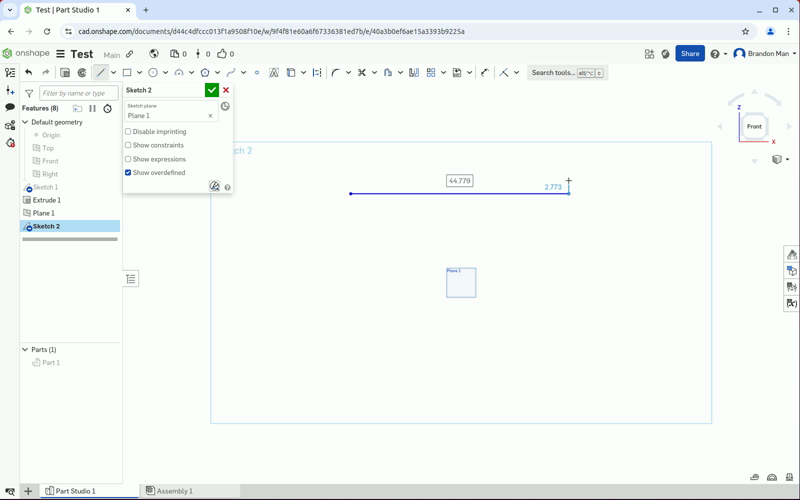
key_down(shift)
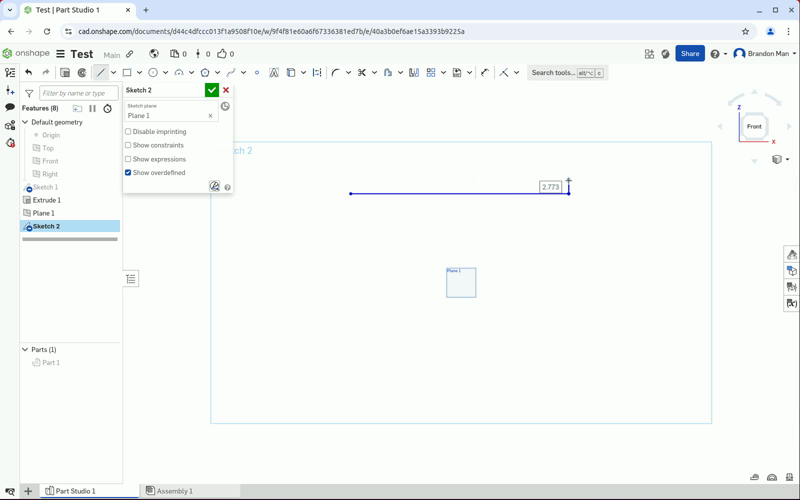
mouse_move(350, 180)
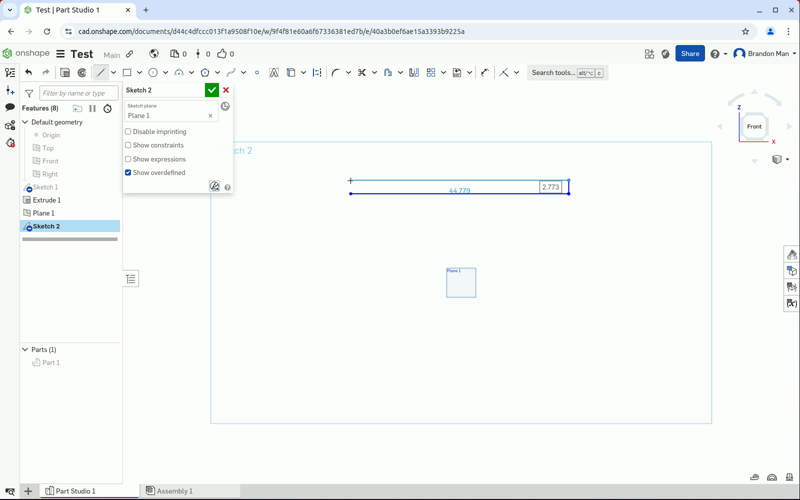
click(350, 180)
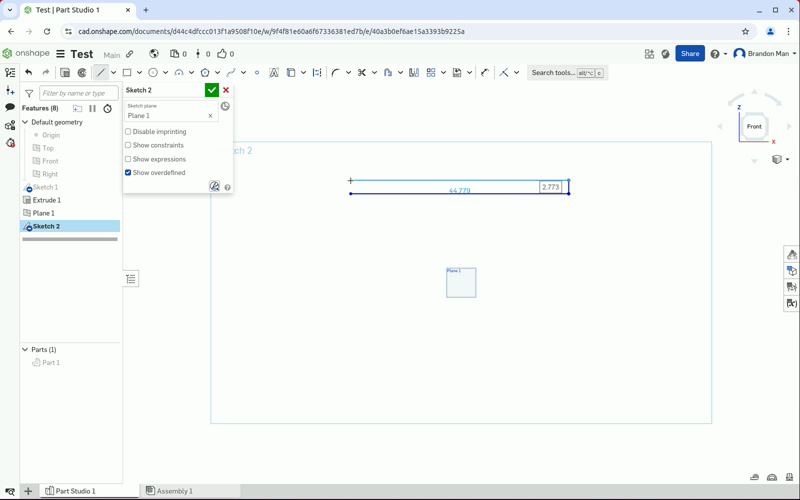
key_up(shift)
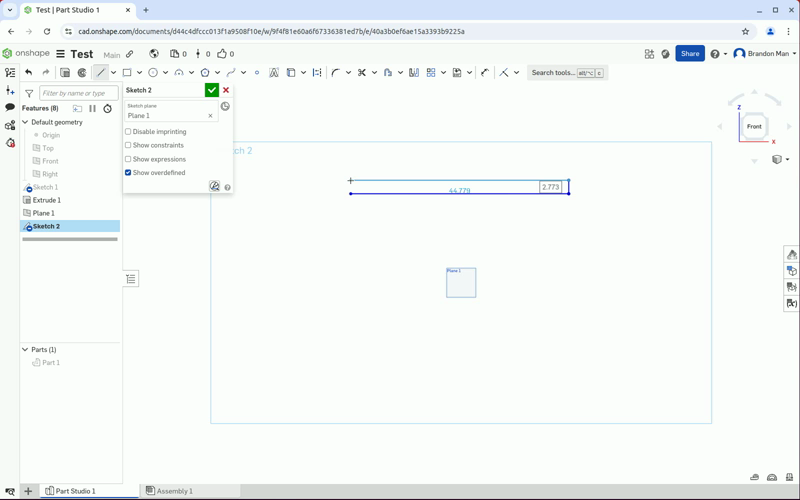
mouse_move(380, 180)
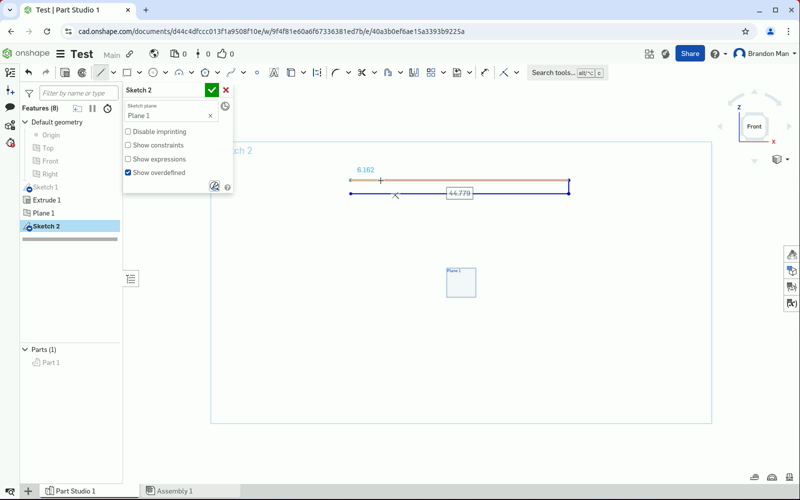
key_down(shift)
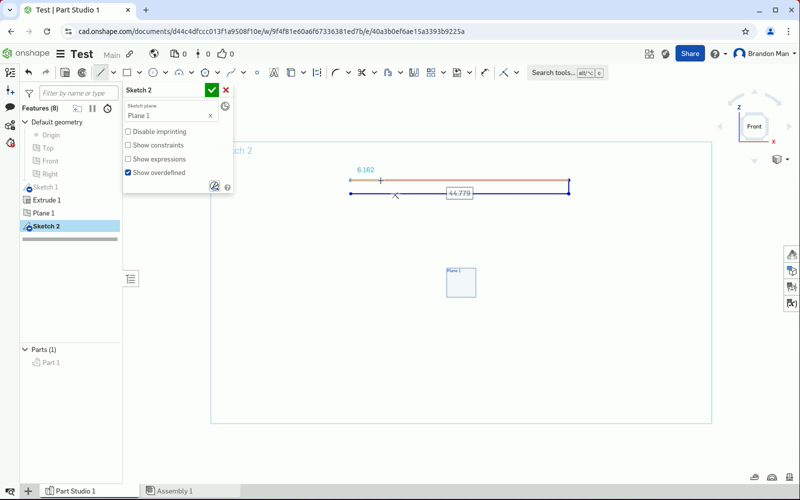
mouse_move(350, 193)
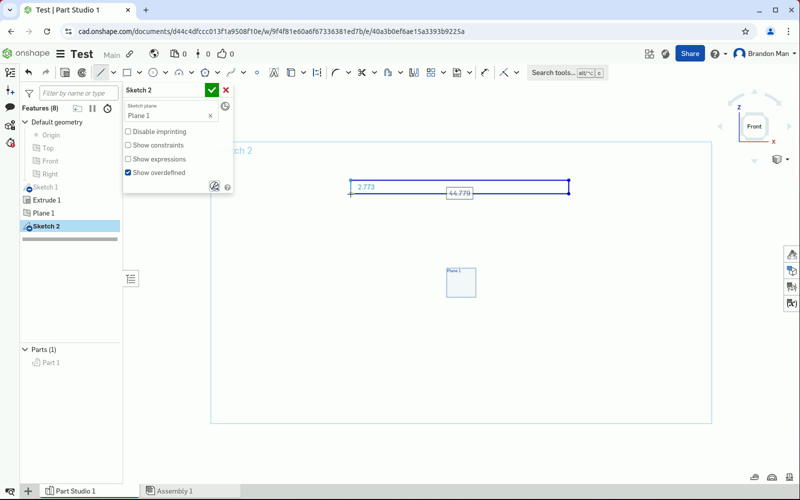
key_up(shift)
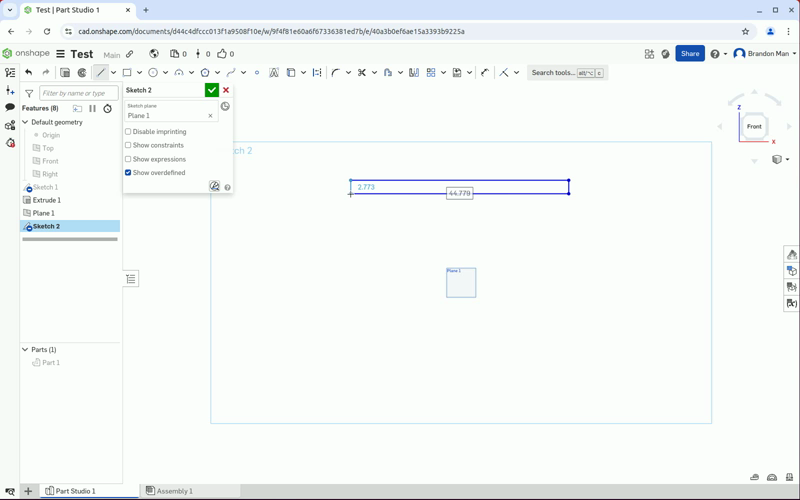
click(350, 193)
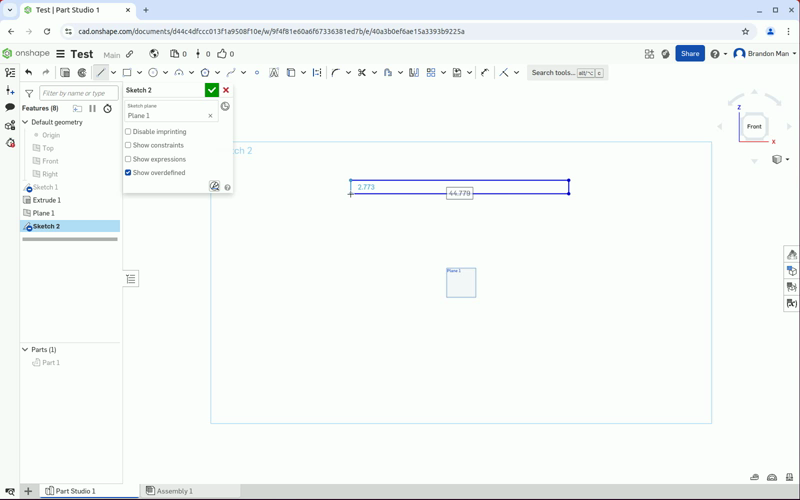
key(esc)
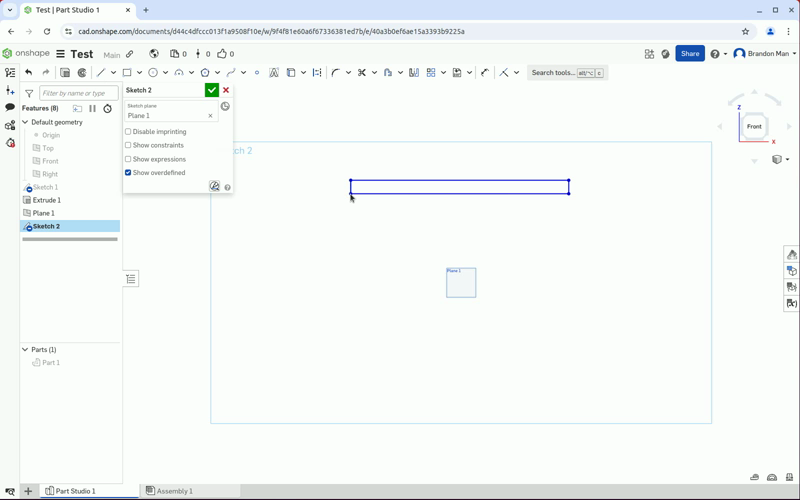
mouse_move(560, 186)
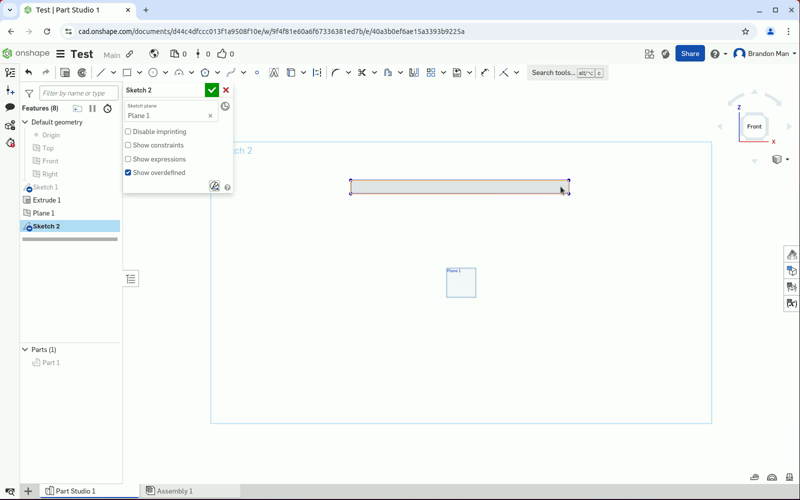
click(560, 186)
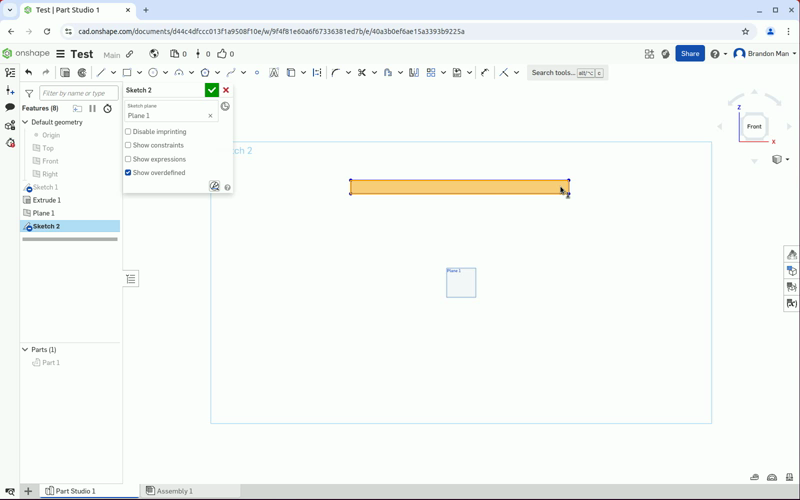
mouse_move(73, 352)
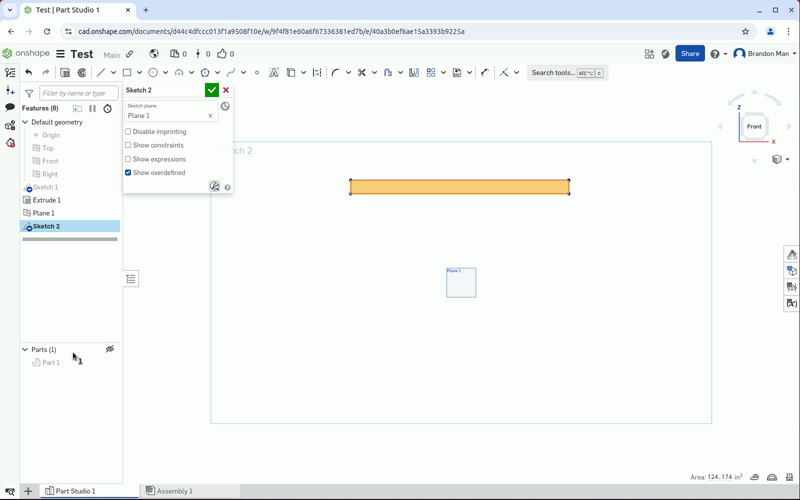
key(shift+y)
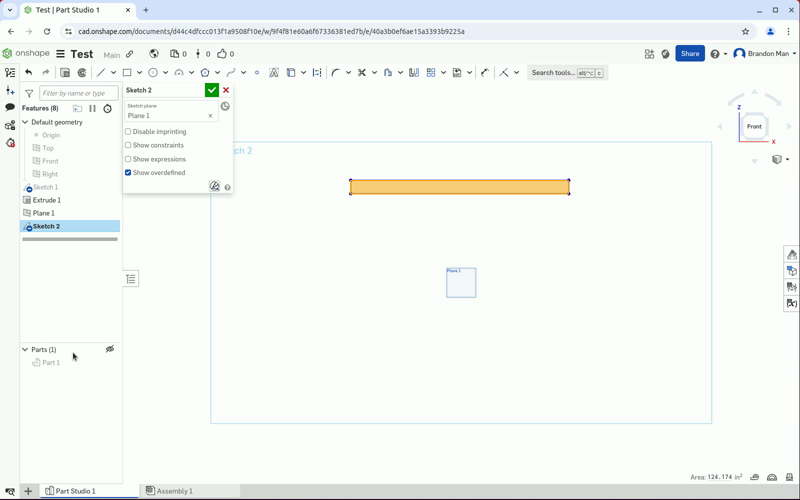
key(shift+e)
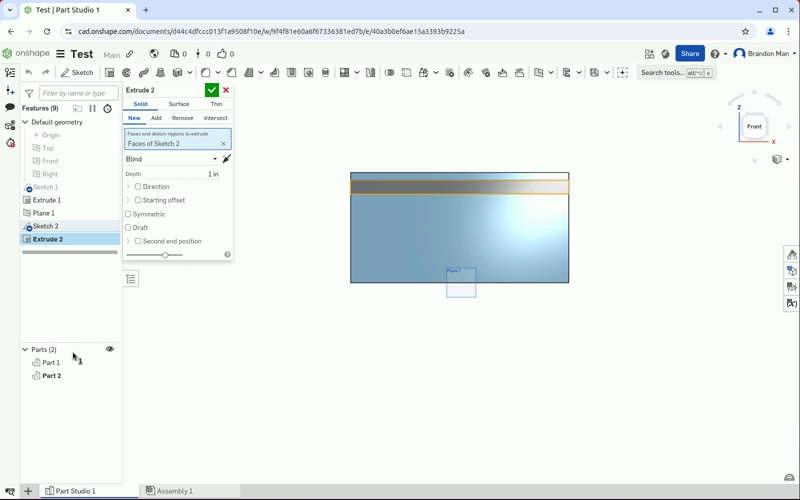
mouse_move(143, 106)
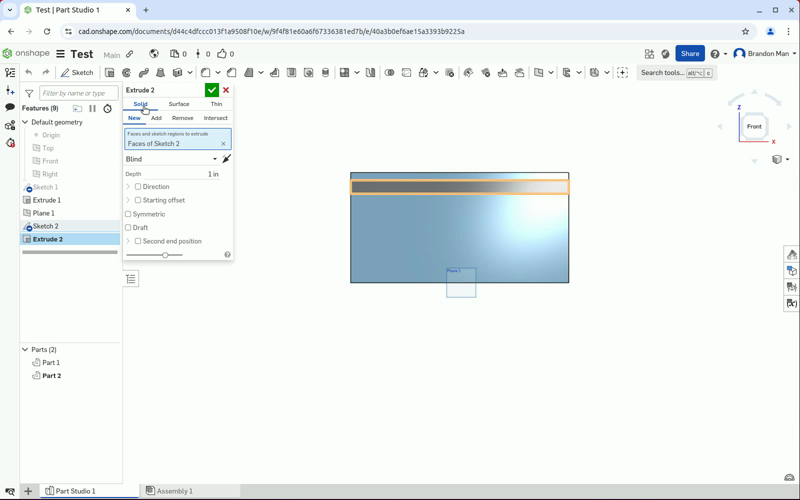
click(143, 106)
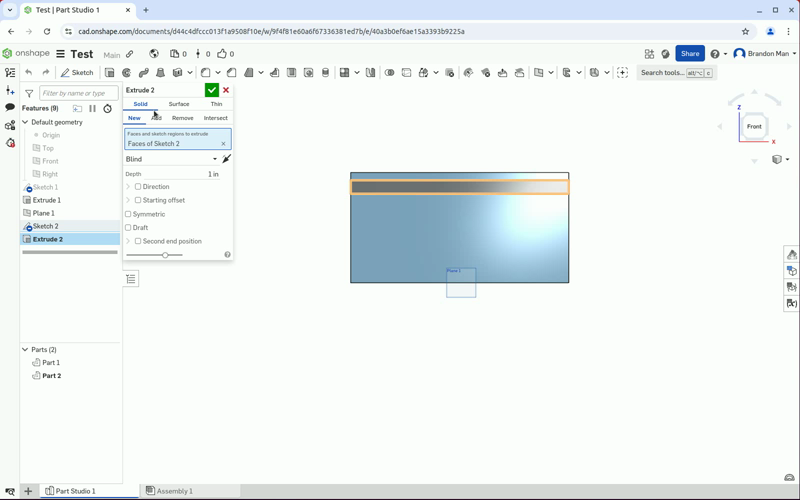
mouse_move(186, 120)
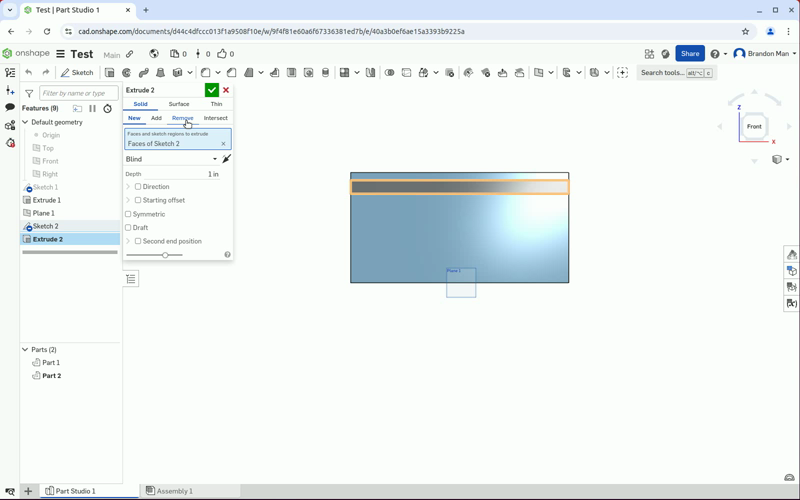
click(186, 120)
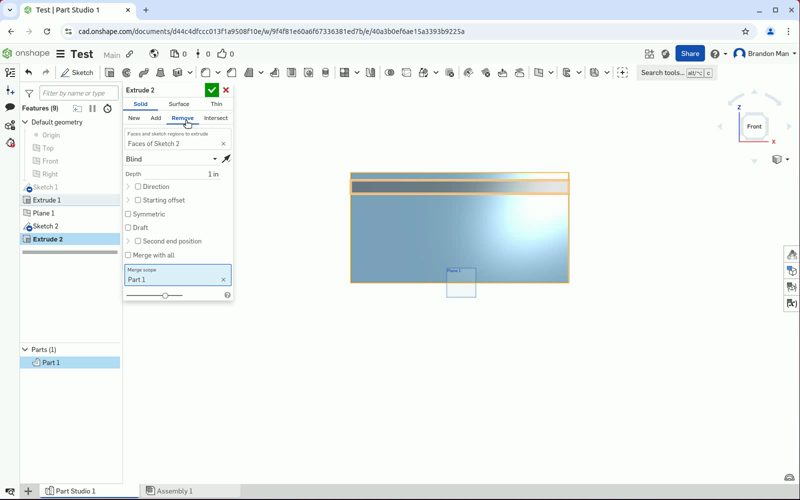
key(tab, 4)
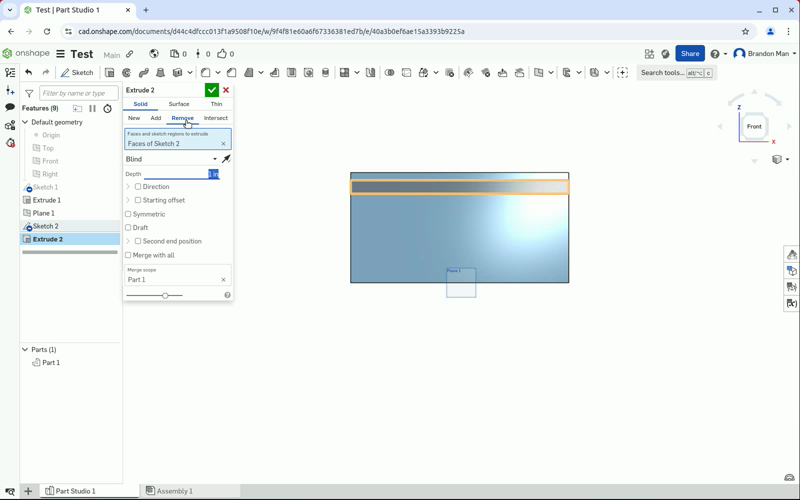
text(26.96)
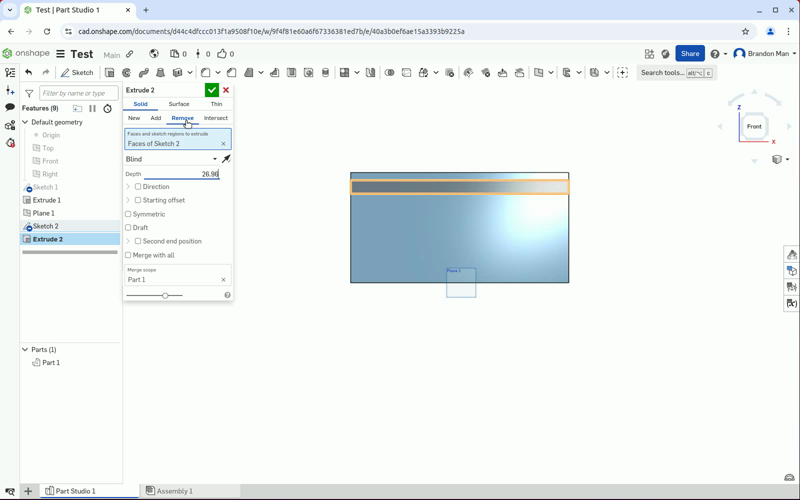
key(tab, 6)
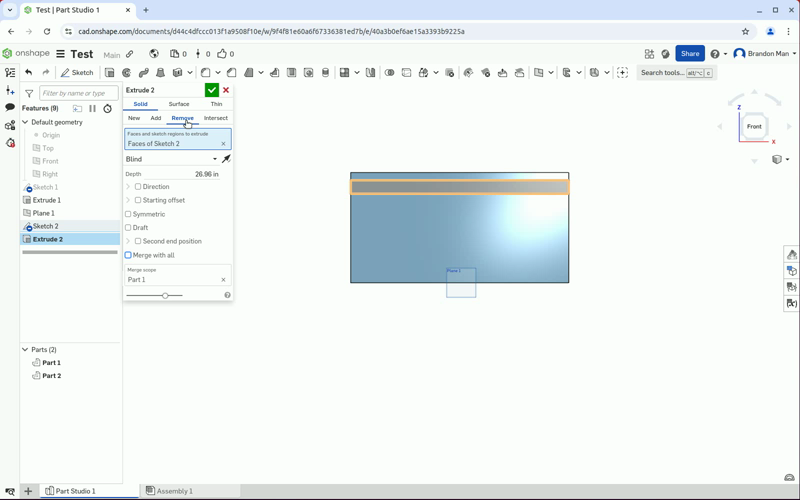
key(space)
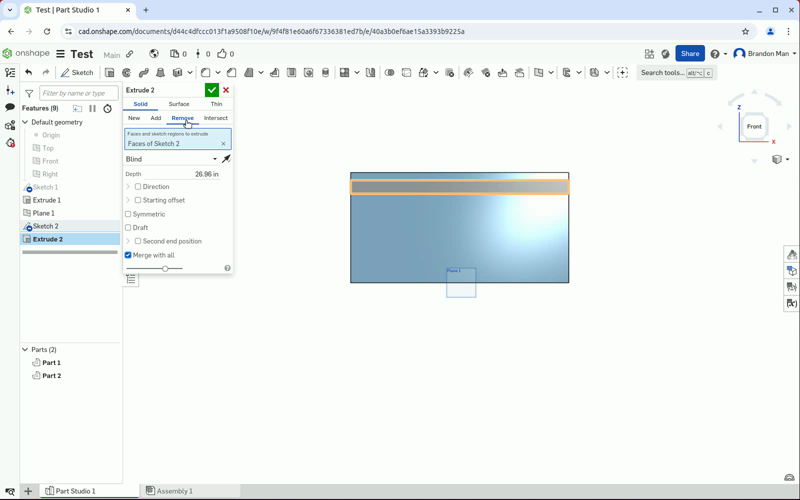
key(enter)
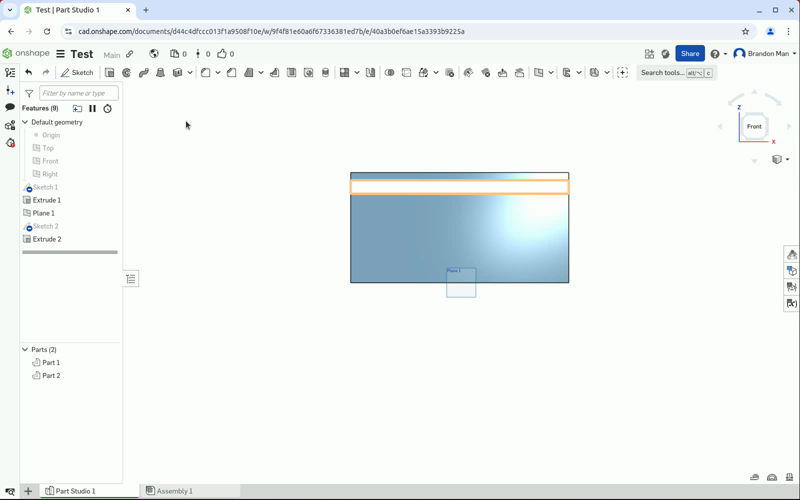
key(shift+h)
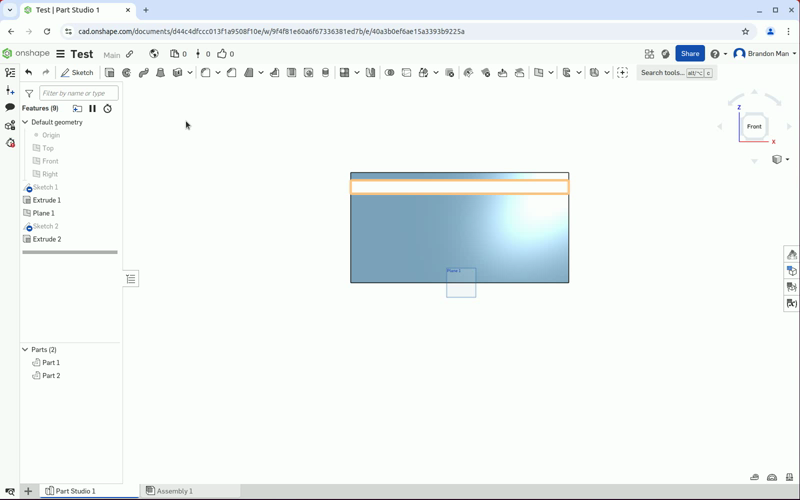
key(shift+h)
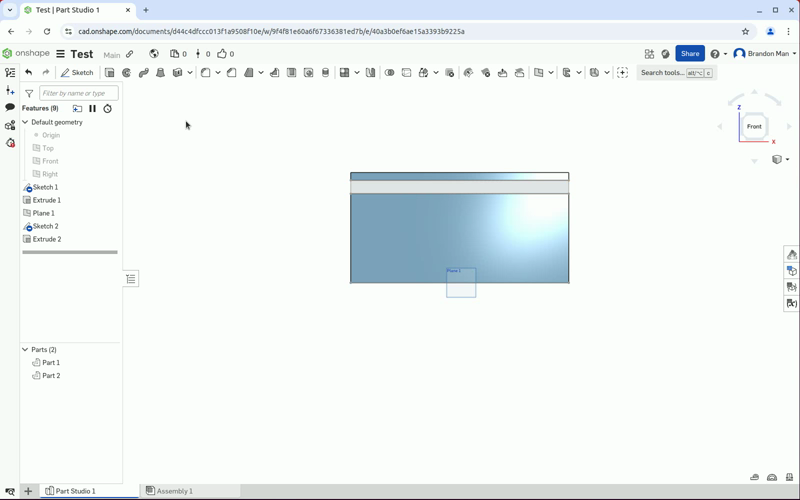
key(shift+7)
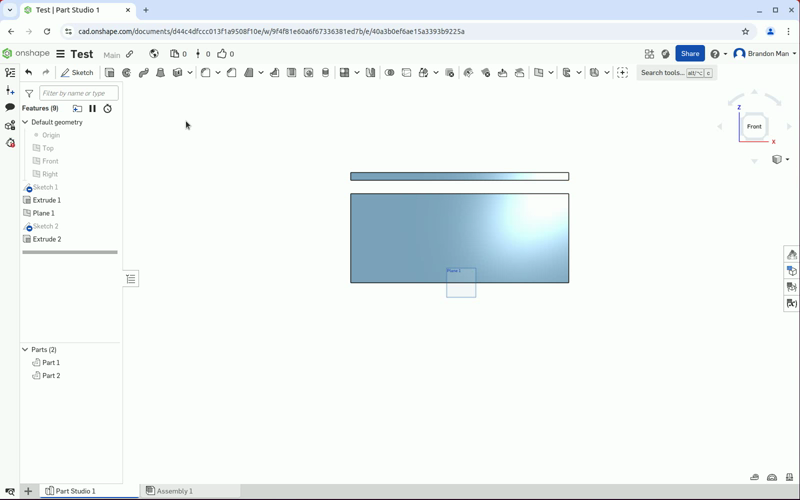
key(left, 2)
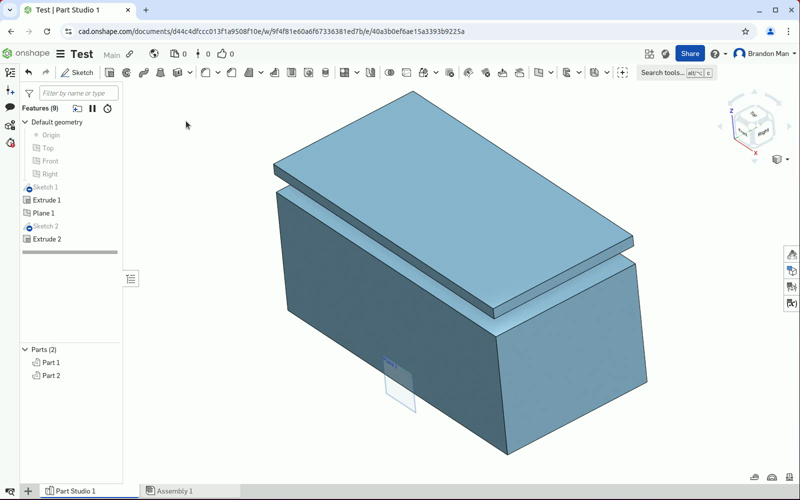
key(down, 2)
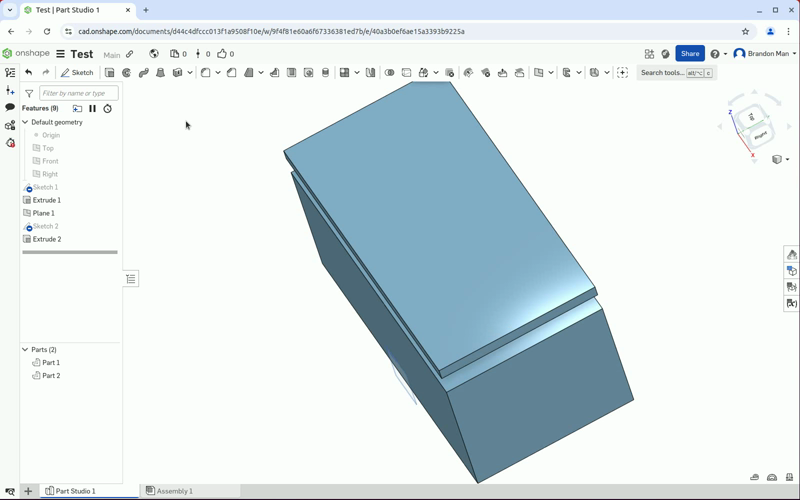
key(up, 2)
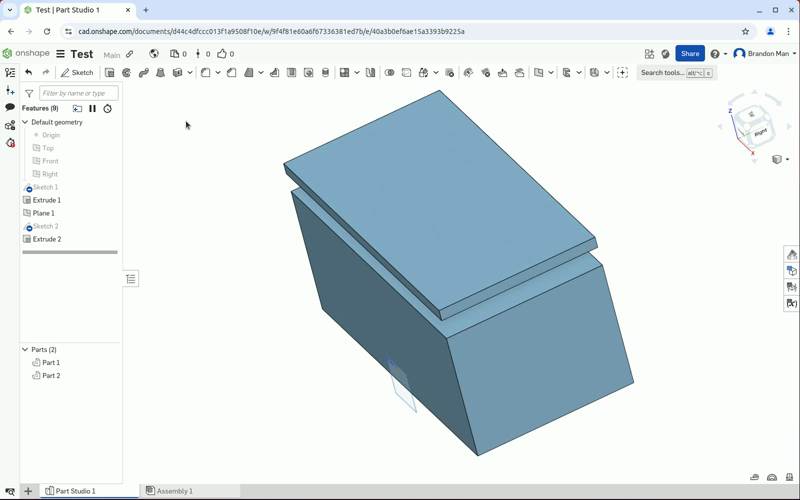
key(right, 2)
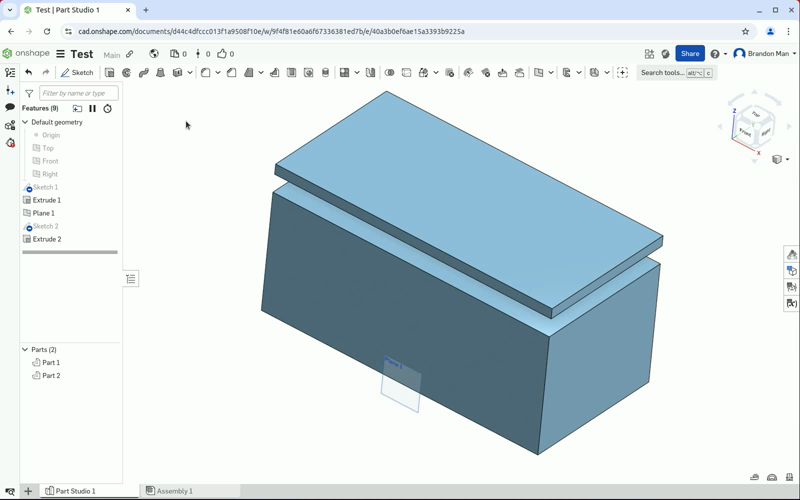
mouse_move(73, 189)
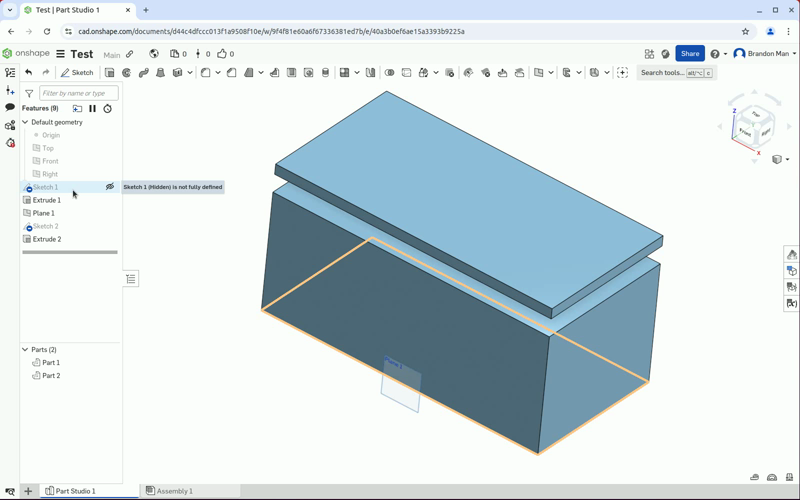
click(73, 189)